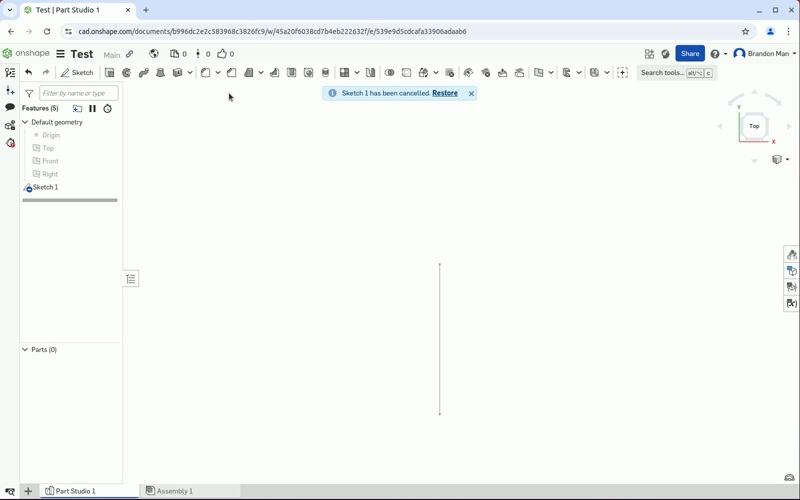
key(shift+h)
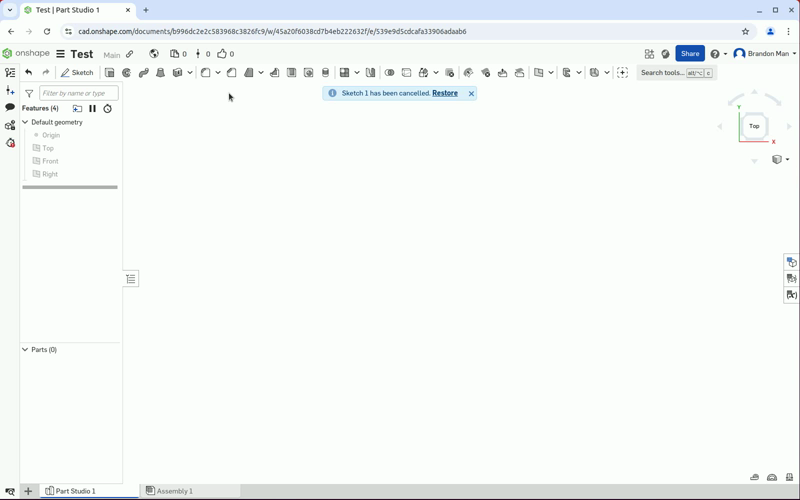
mouse_move(541, 75)
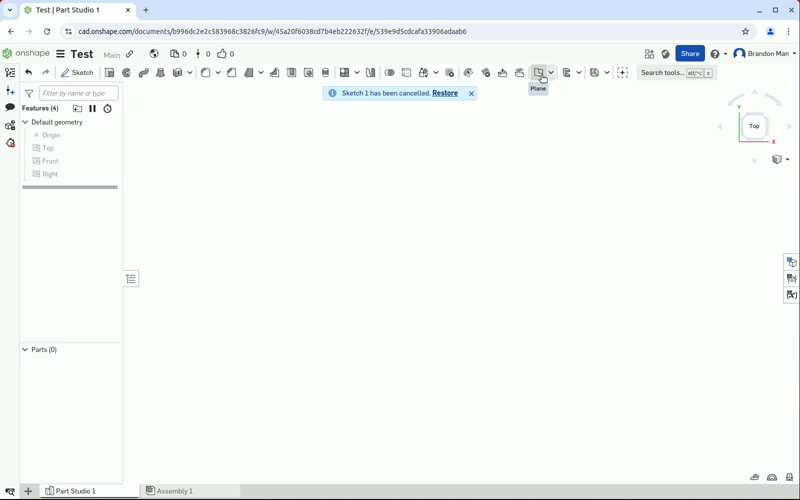
click(541, 75)
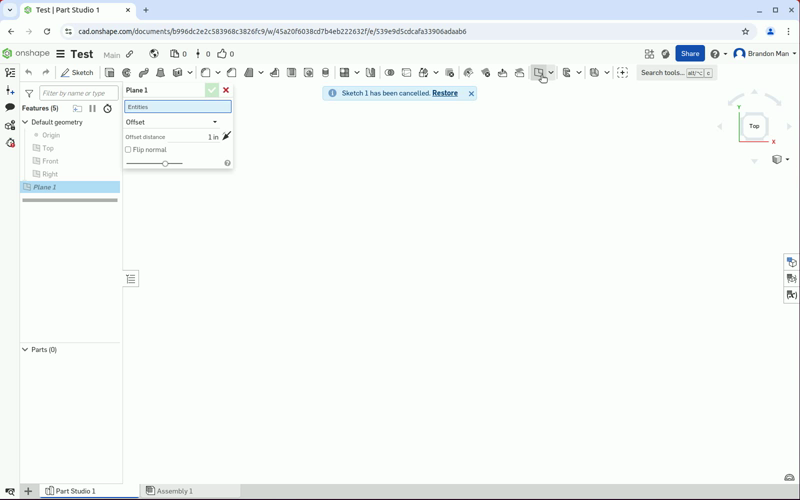
mouse_move(73, 150)
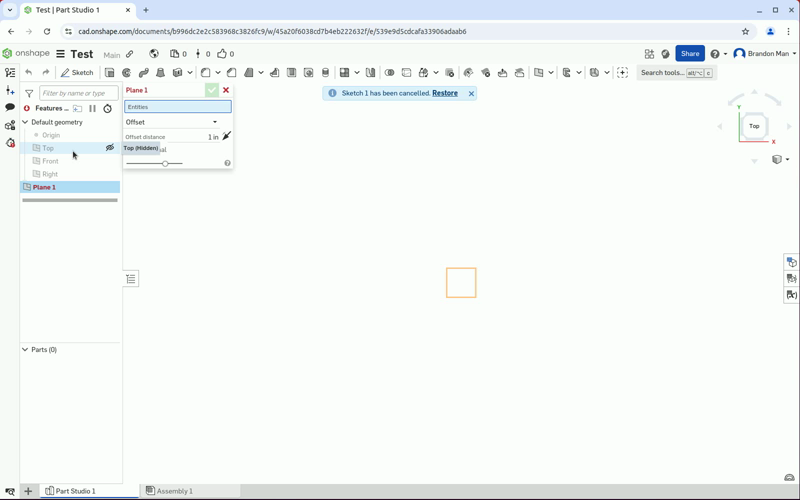
click(73, 150)
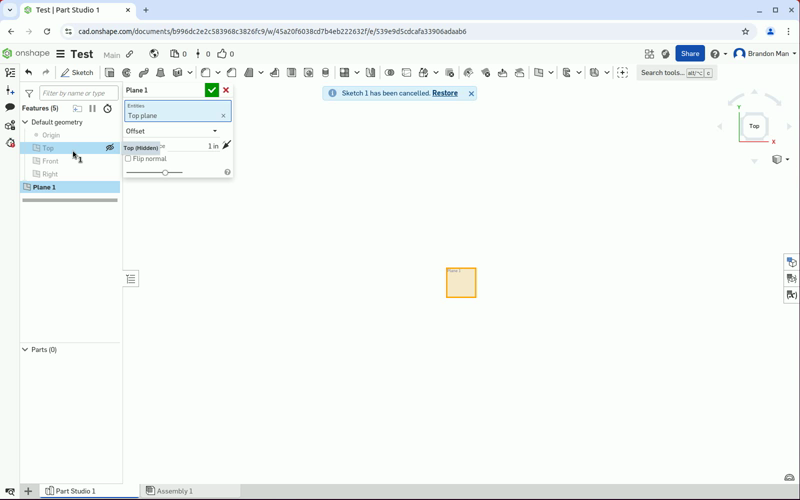
key(tab, 2)
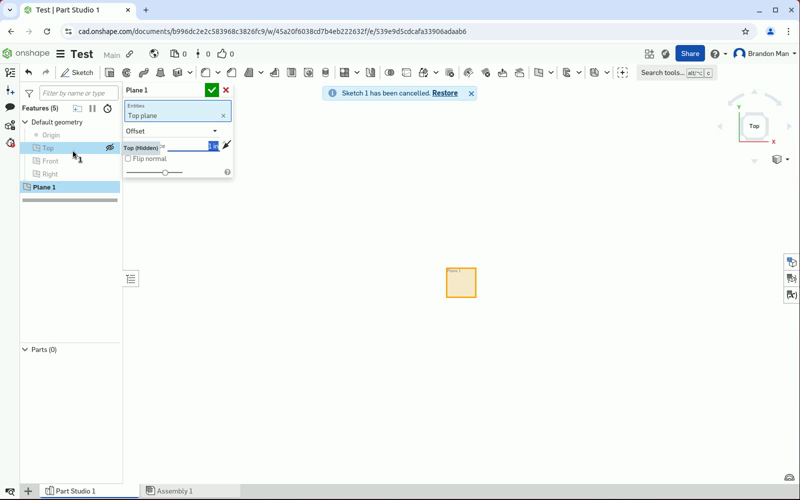
text(4.344)
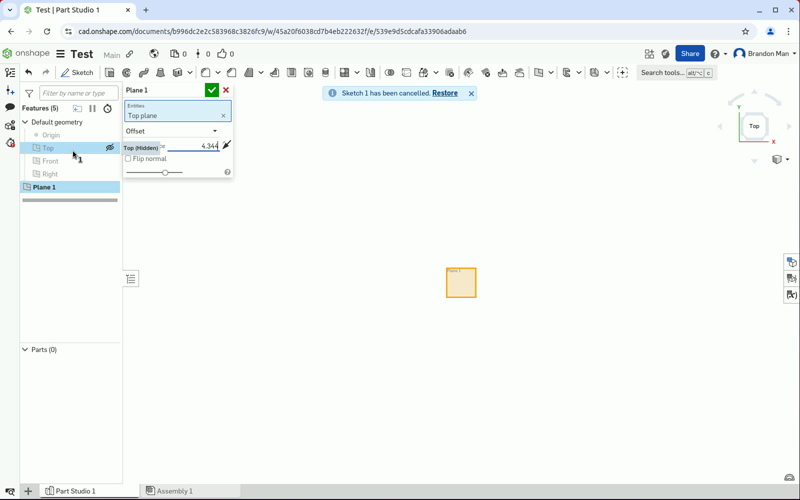
key(enter, 2)
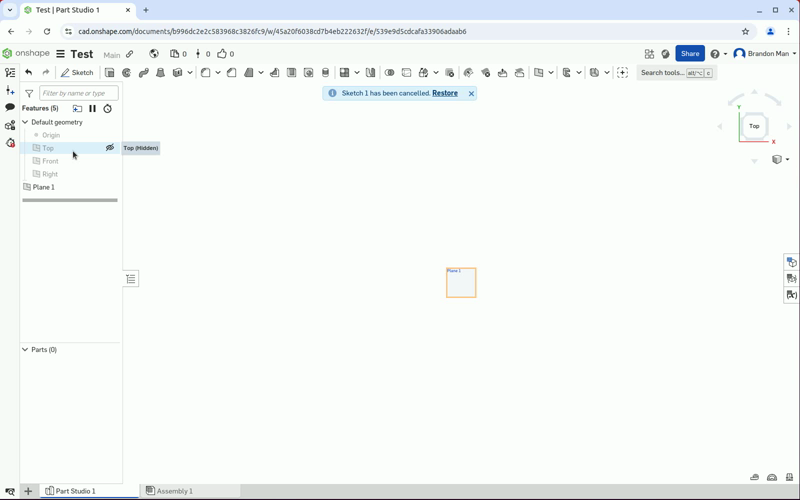
key(shift+s)
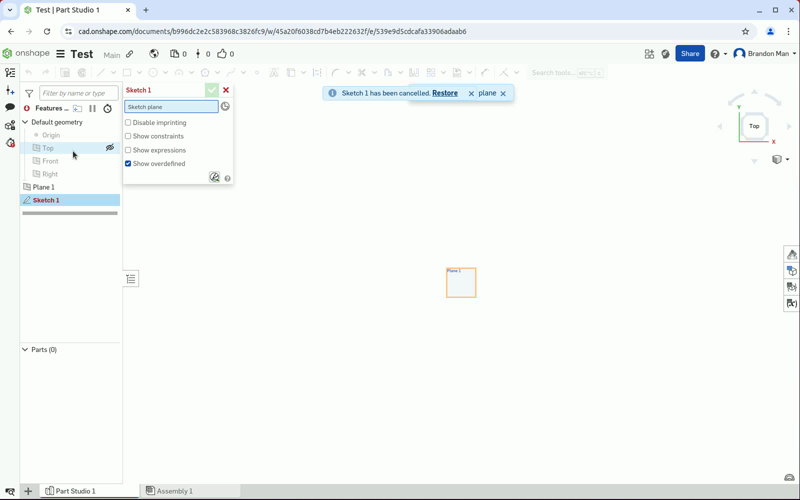
mouse_move(73, 189)
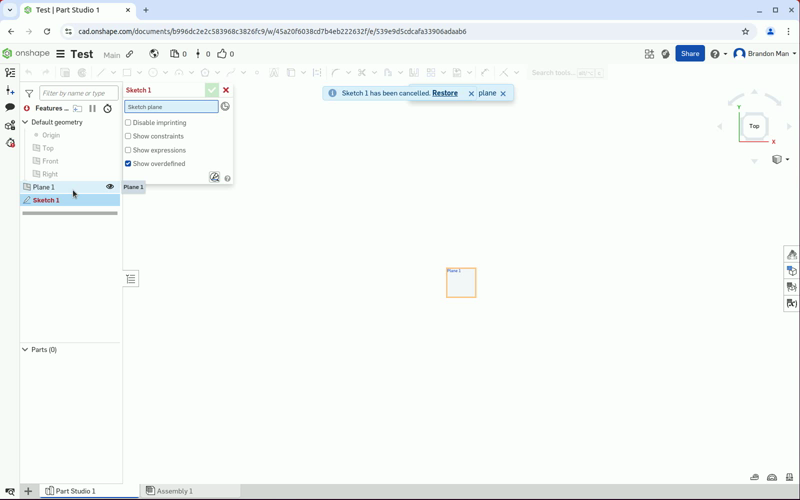
click(73, 189)
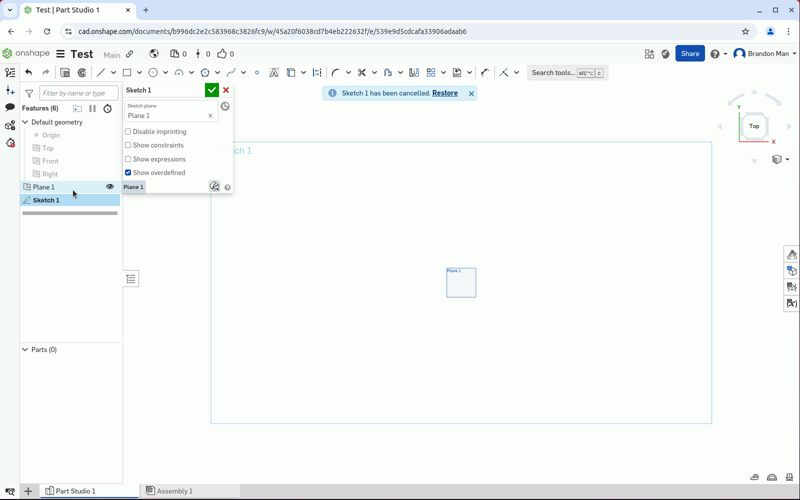
mouse_move(73, 352)
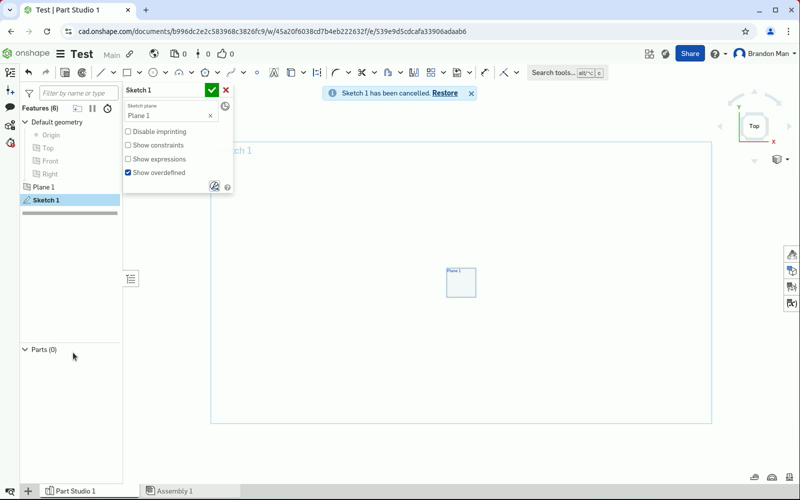
key(y)
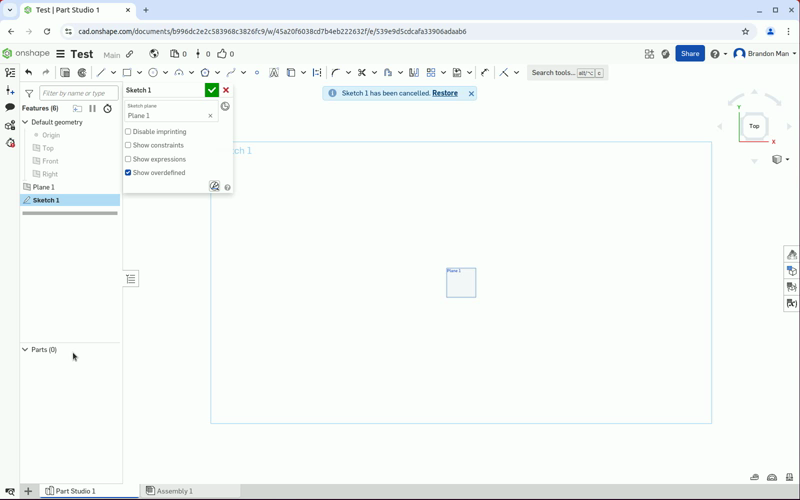
key(l)
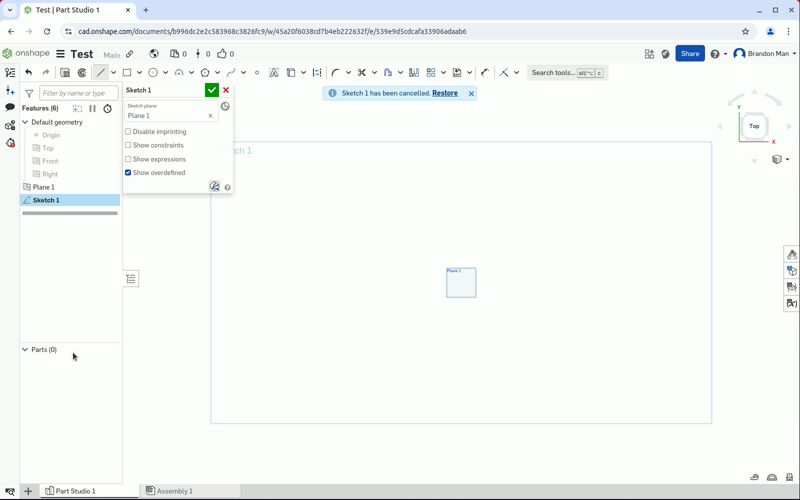
key_down(shift)
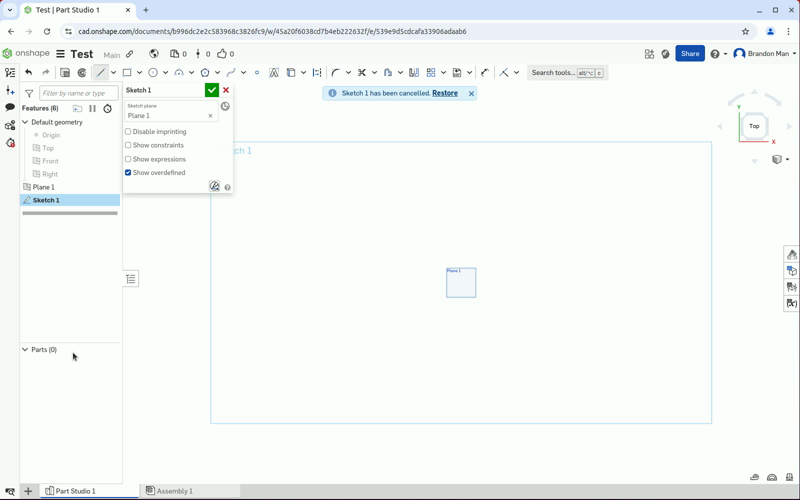
mouse_move(467, 282)
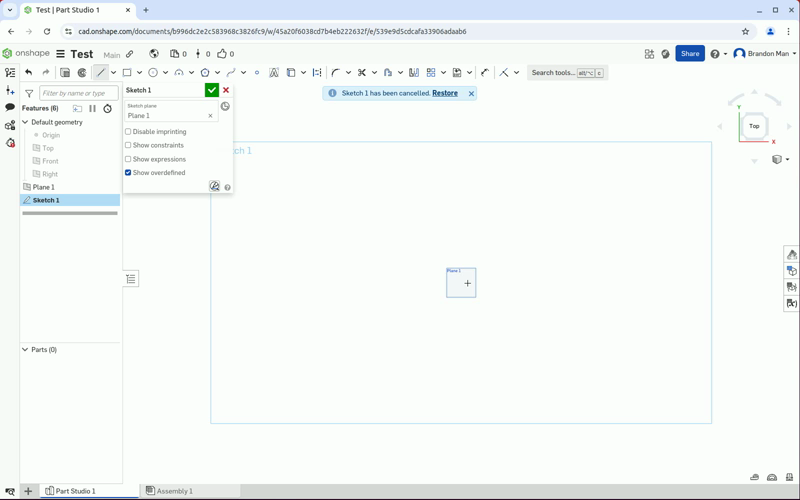
click(467, 282)
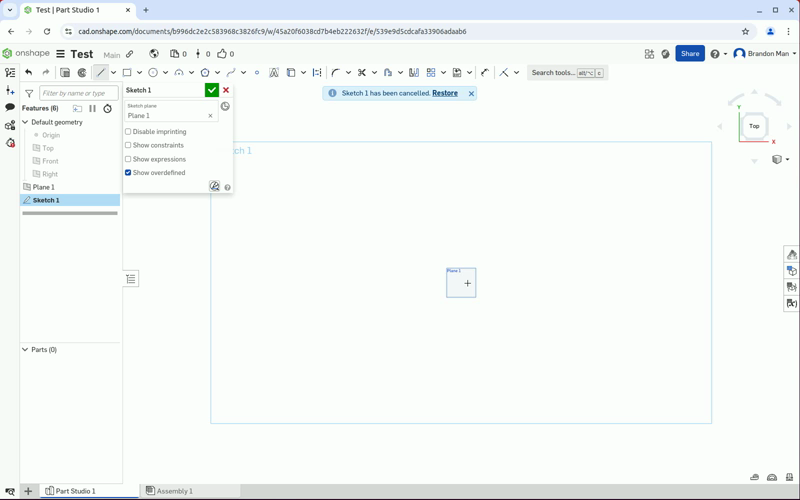
key_up(shift)
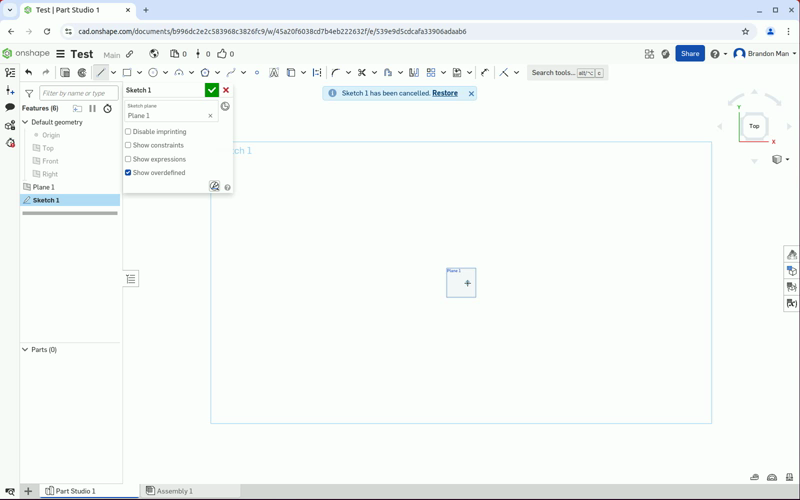
key_down(shift)
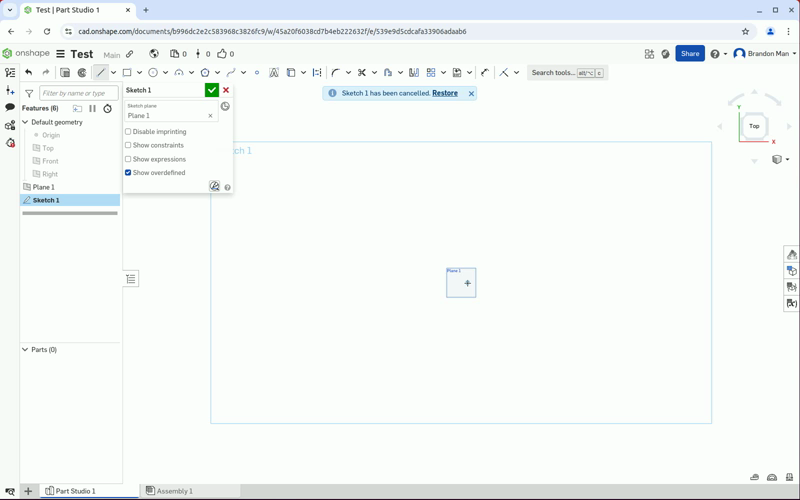
mouse_move(497, 282)
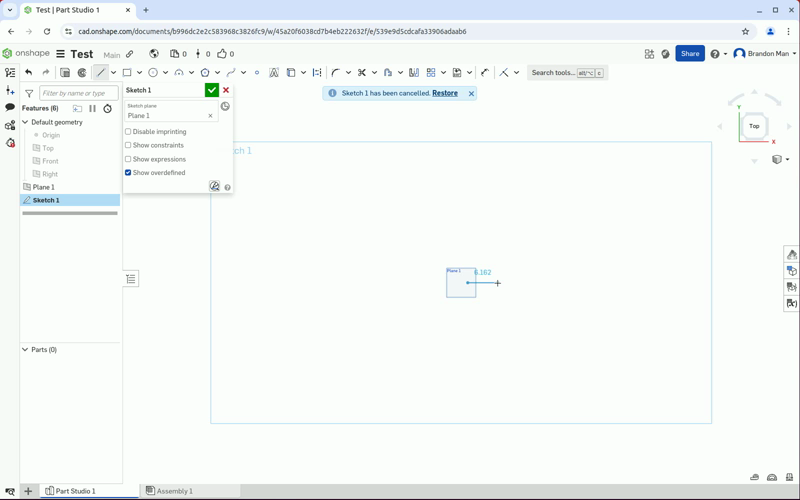
mouse_move(493, 282)
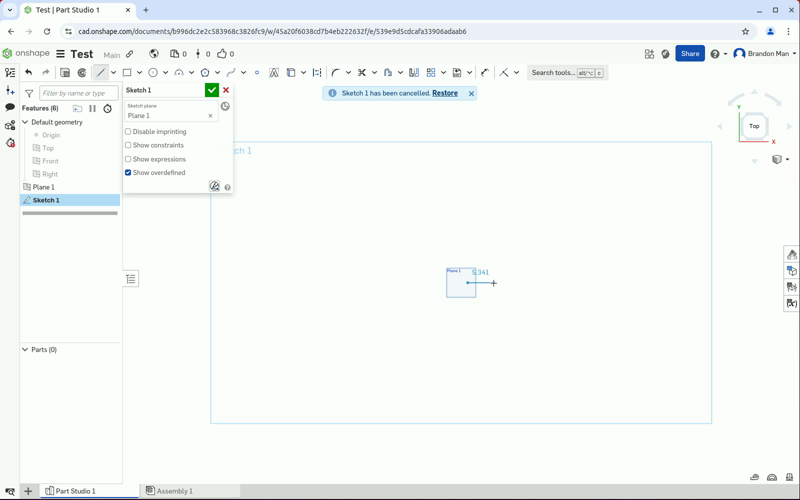
click(493, 282)
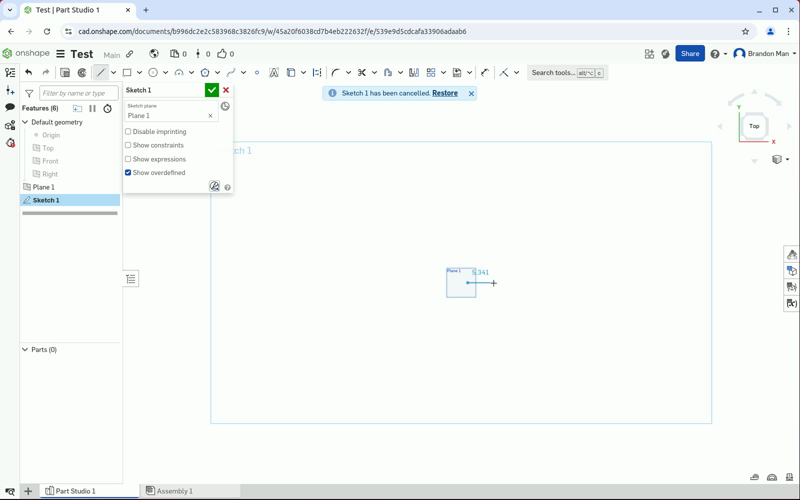
key_up(shift)
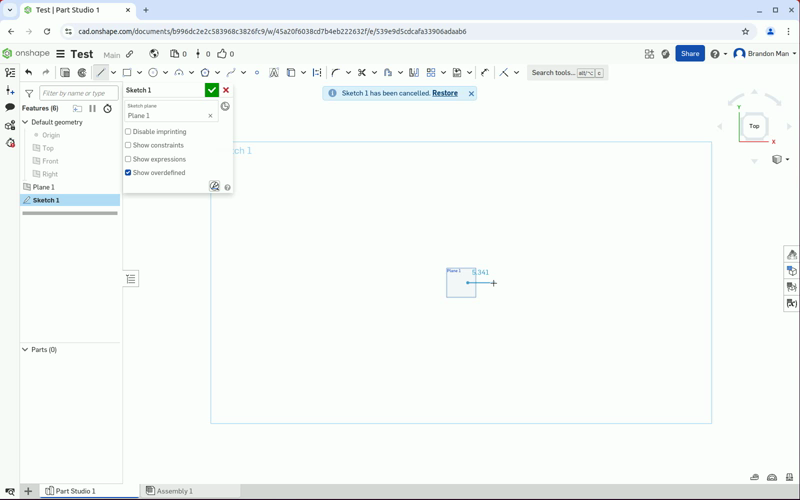
key_down(shift)
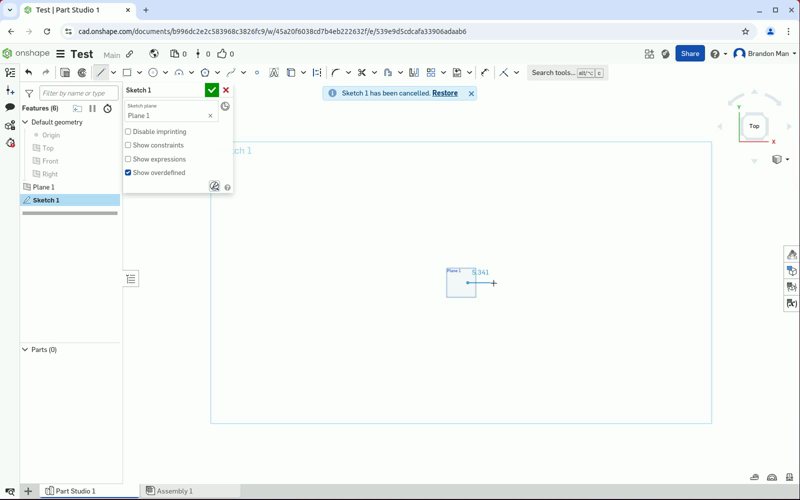
mouse_move(493, 170)
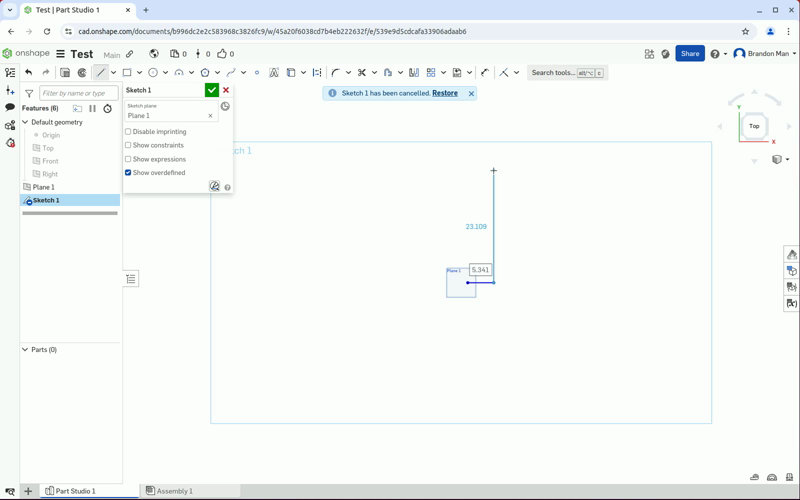
click(493, 170)
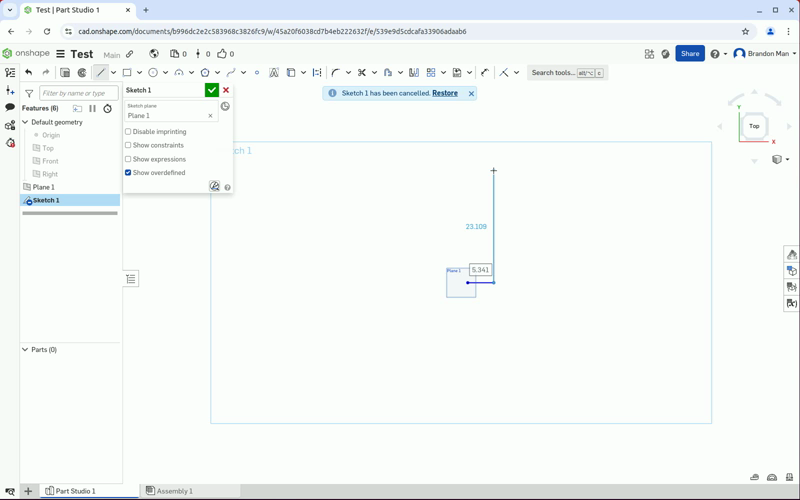
key_up(shift)
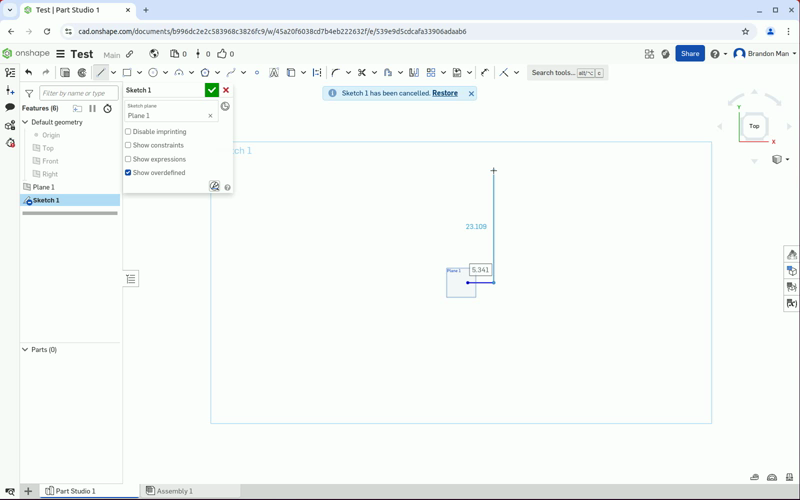
key_down(shift)
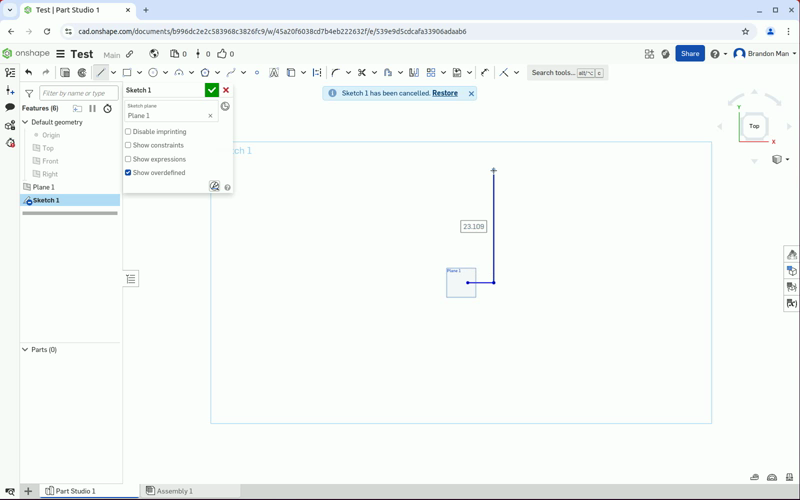
mouse_move(523, 170)
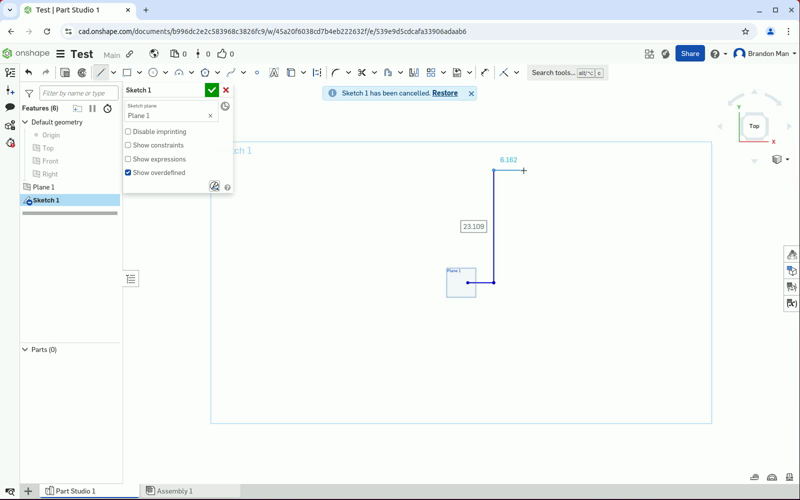
mouse_move(470, 170)
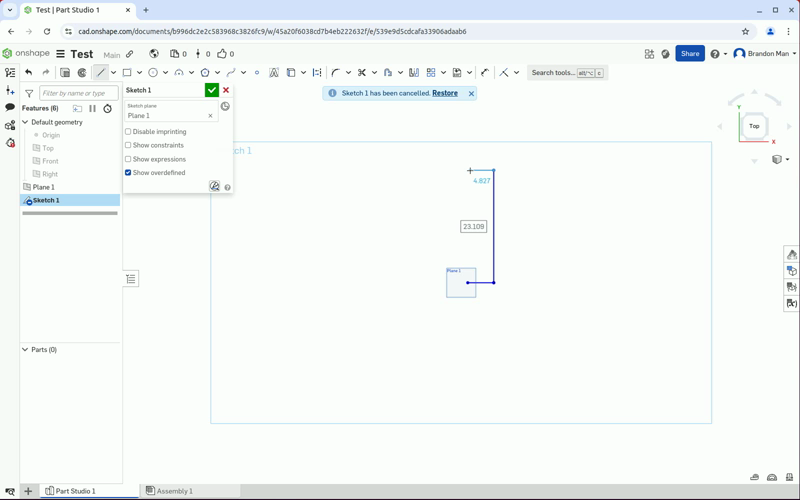
click(470, 170)
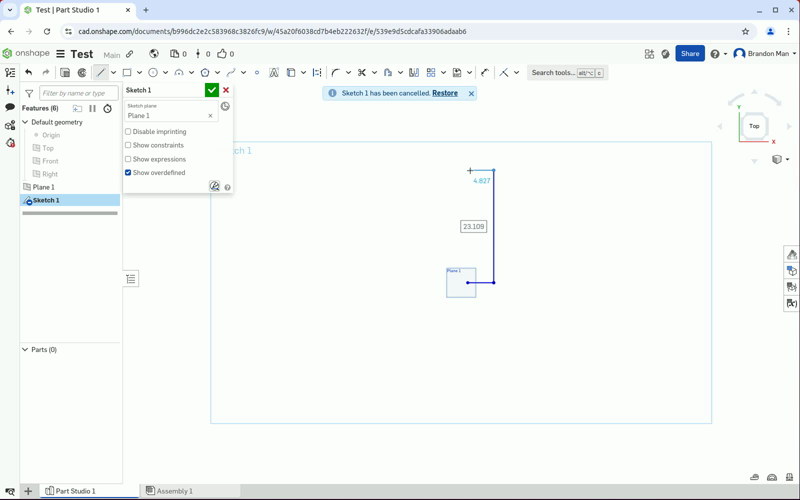
key_up(shift)
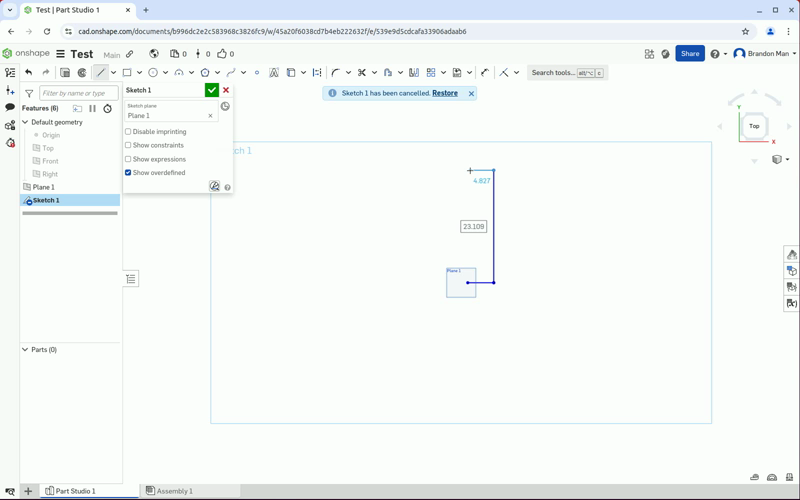
key_down(shift)
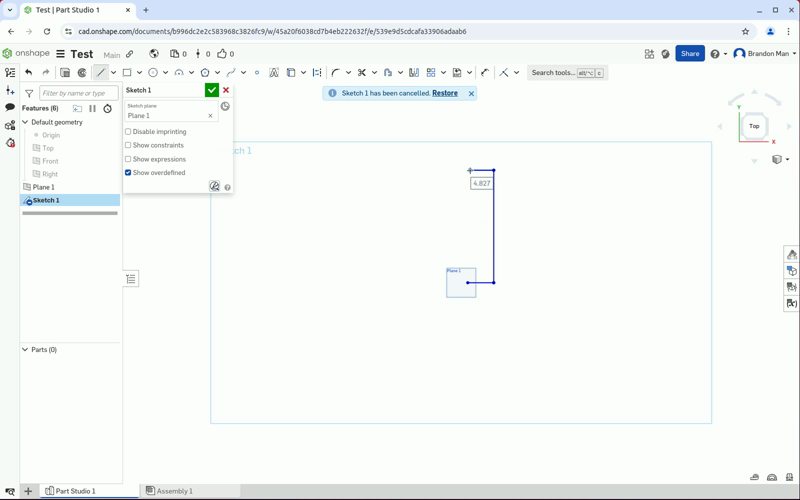
mouse_move(500, 170)
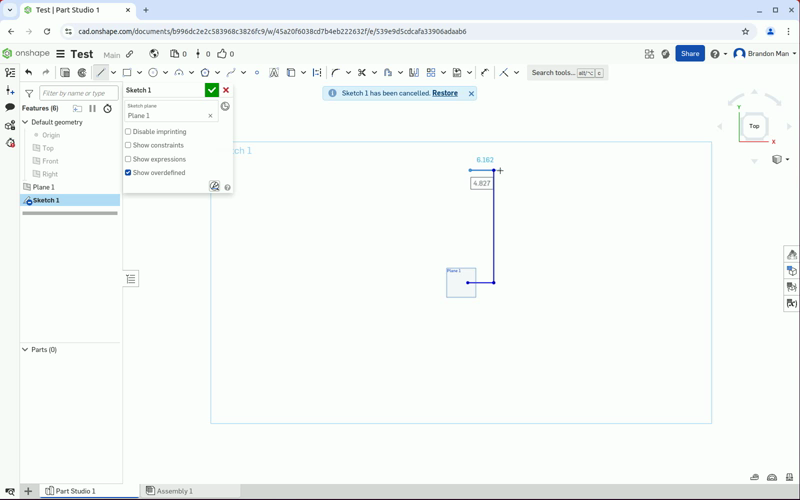
mouse_move(467, 171)
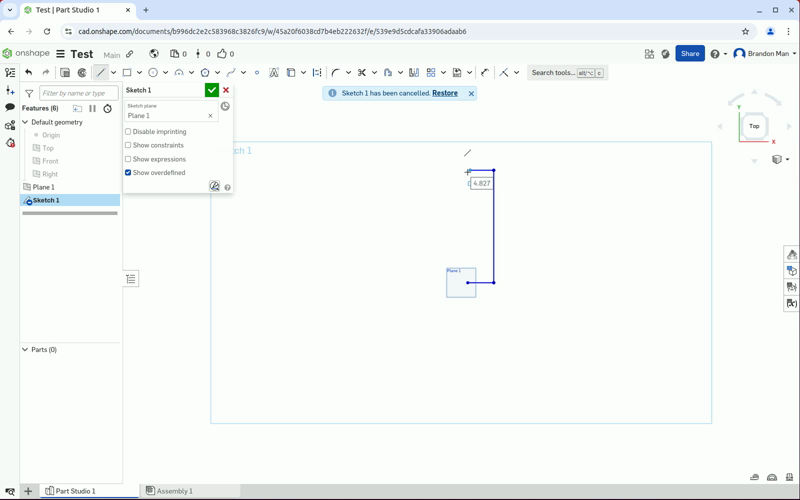
scroll(6)
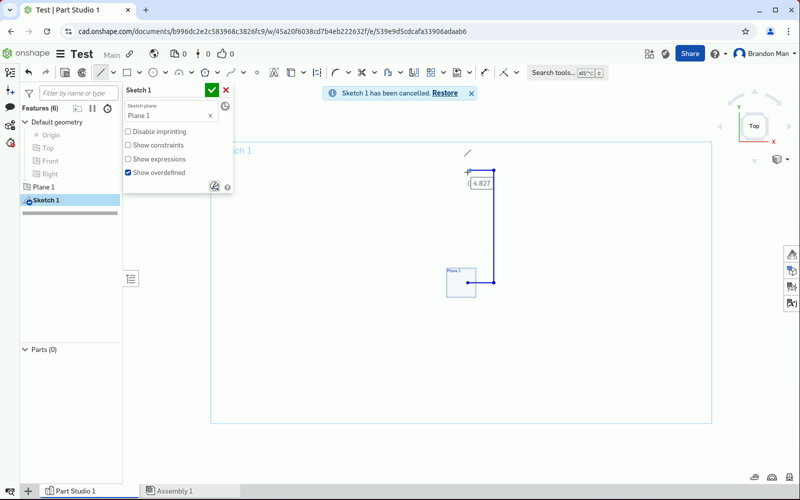
scroll(6)
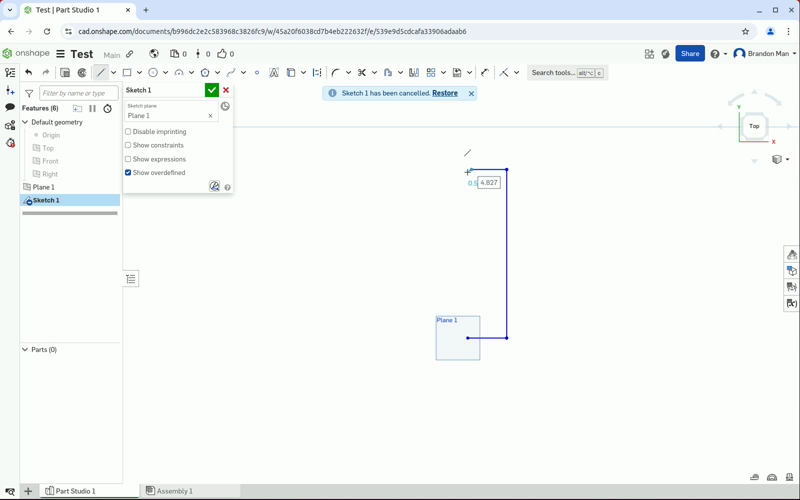
scroll(6)
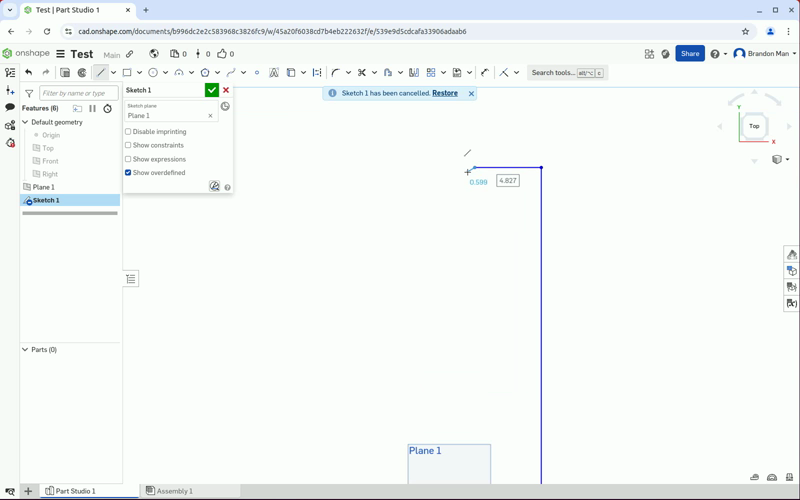
scroll(6)
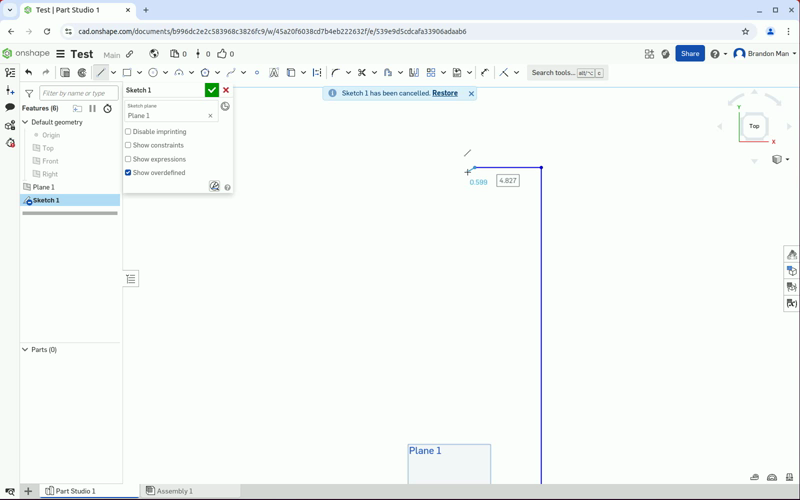
scroll(6)
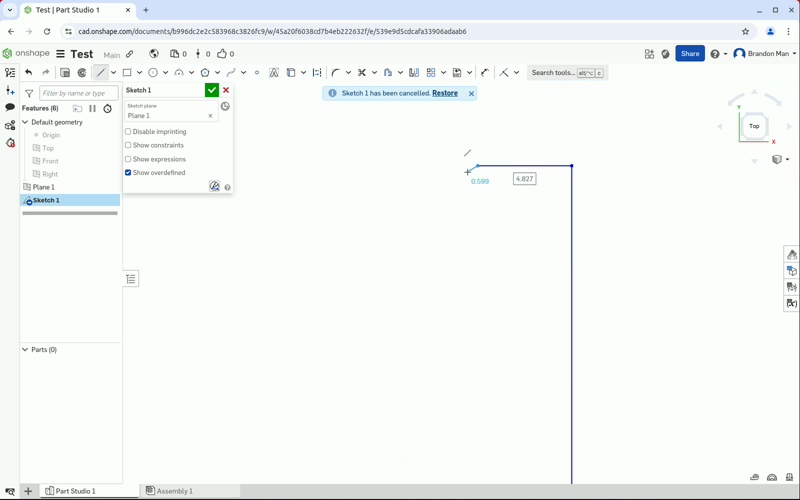
scroll(6)
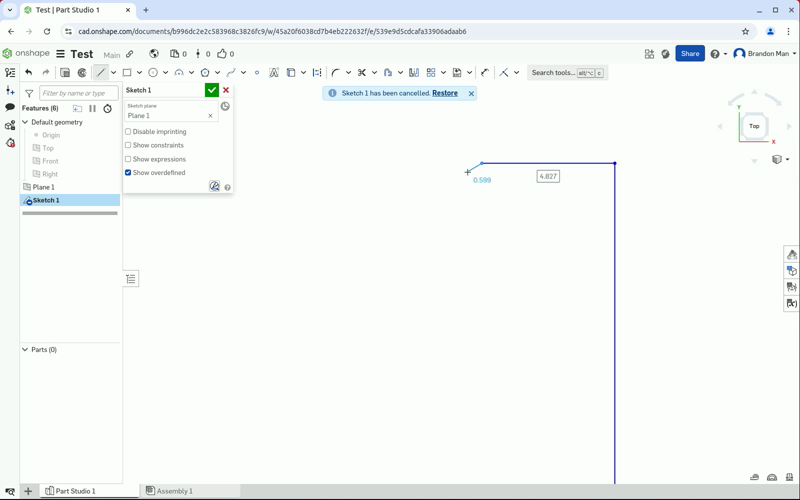
scroll(6)
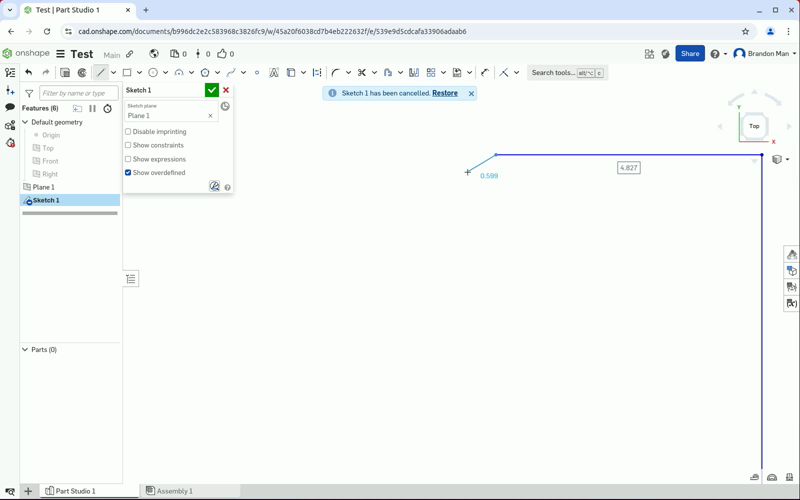
click(467, 171)
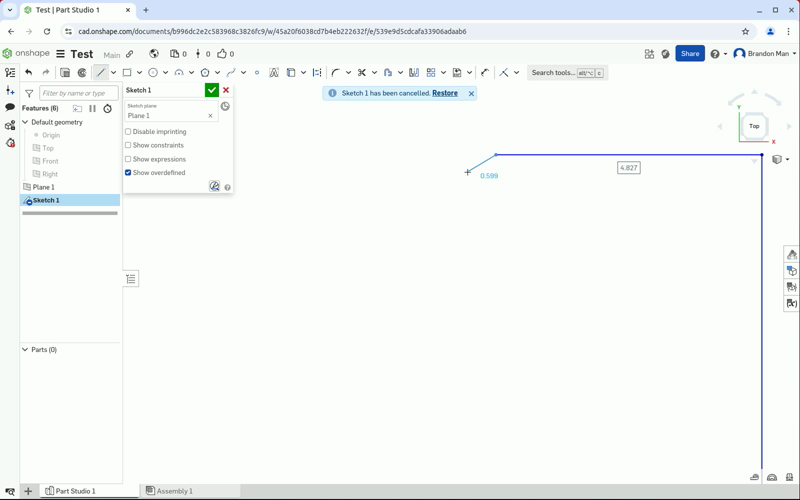
scroll(-6)
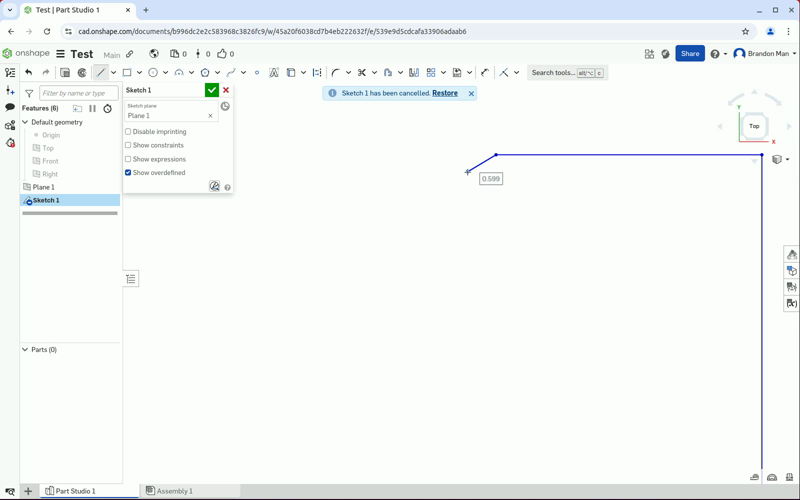
scroll(-6)
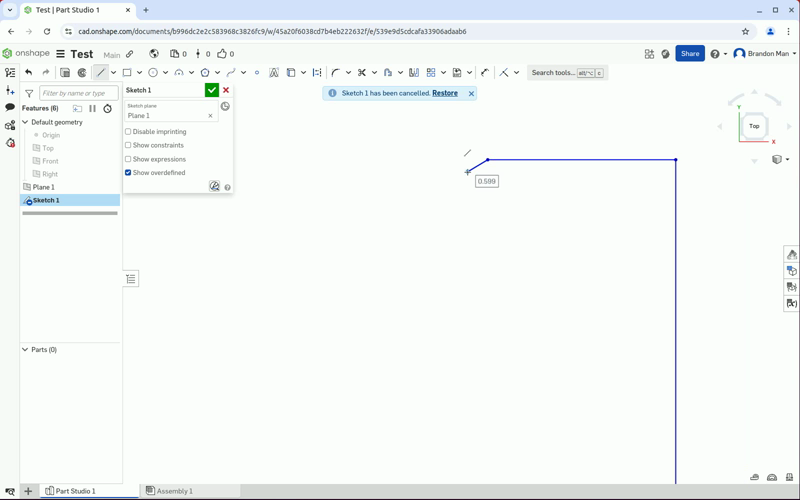
scroll(-6)
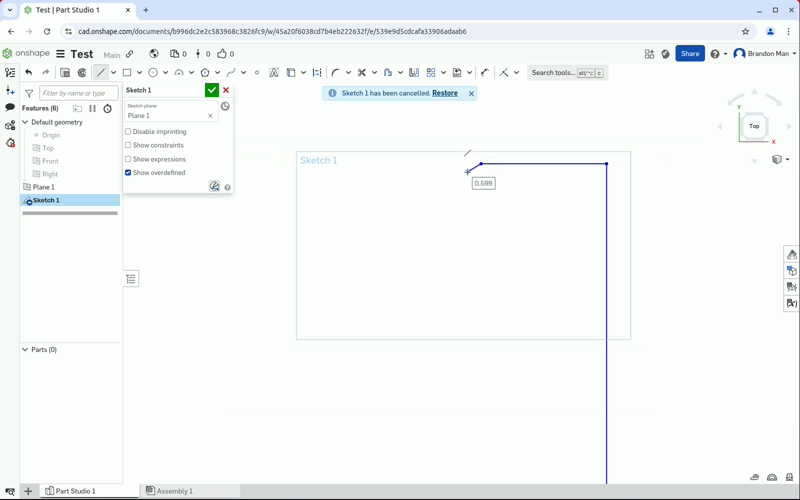
scroll(-6)
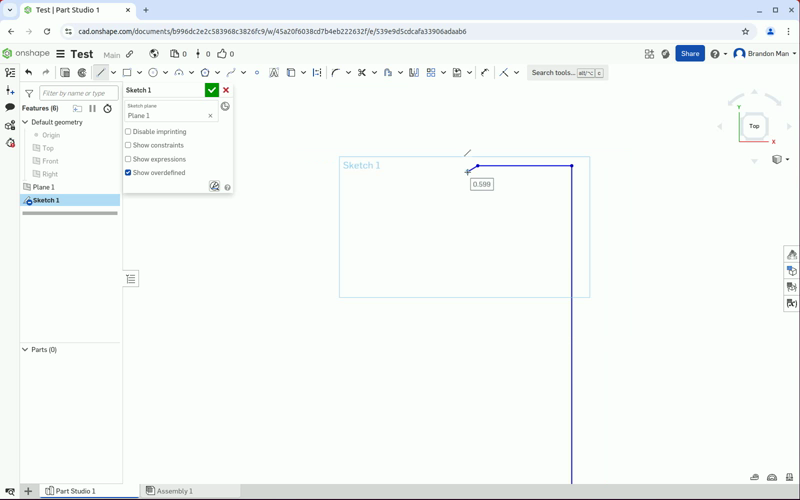
scroll(-6)
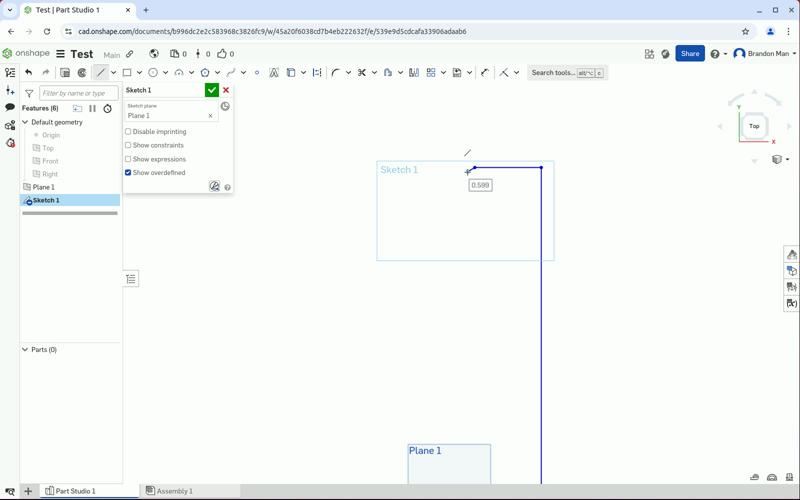
scroll(-6)
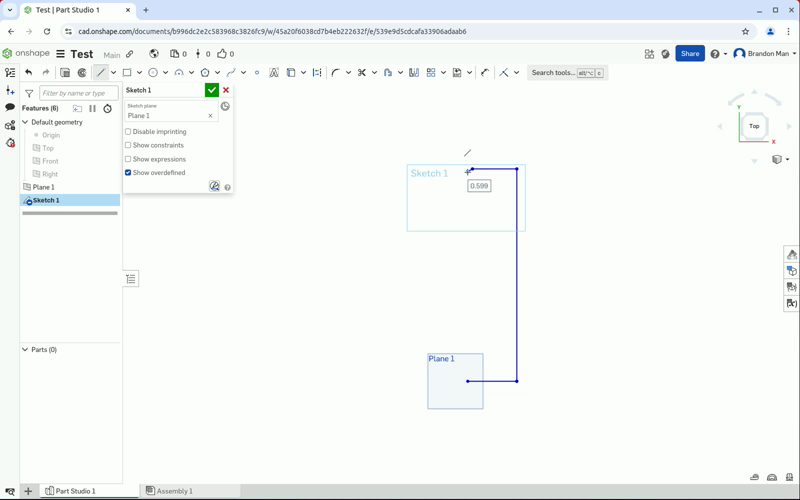
scroll(-6)
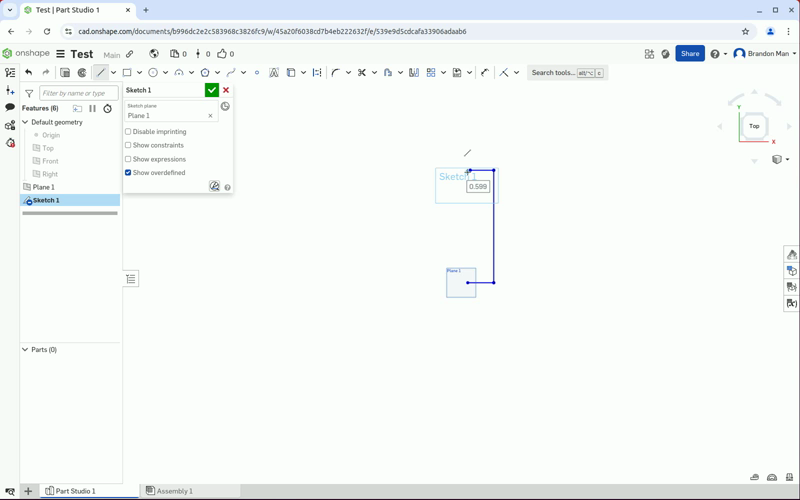
key_up(shift)
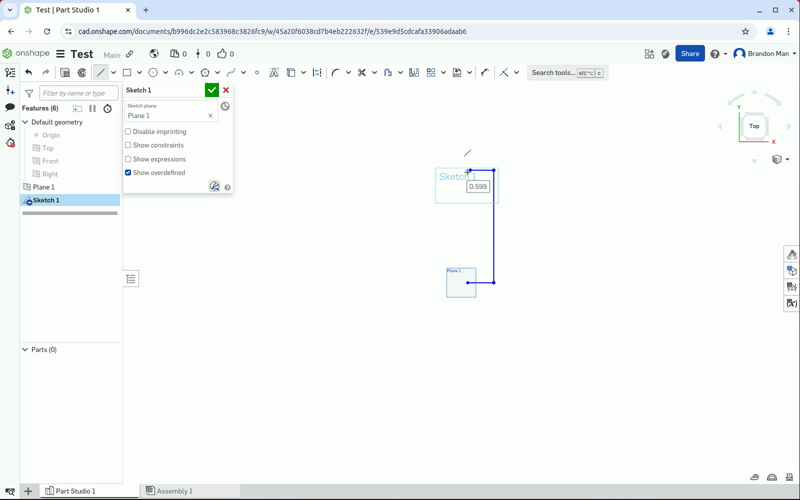
key_down(shift)
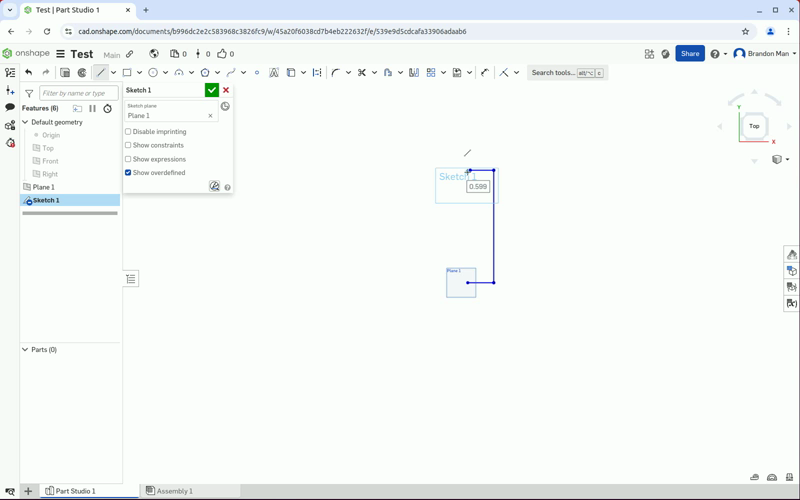
mouse_move(467, 282)
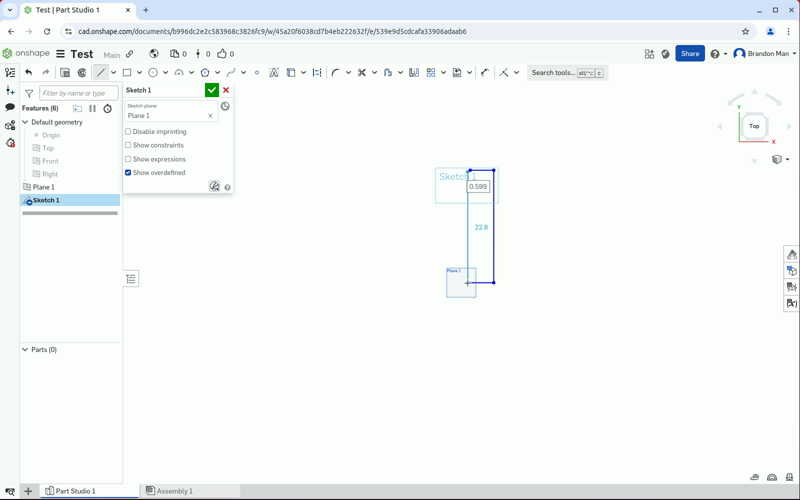
key_up(shift)
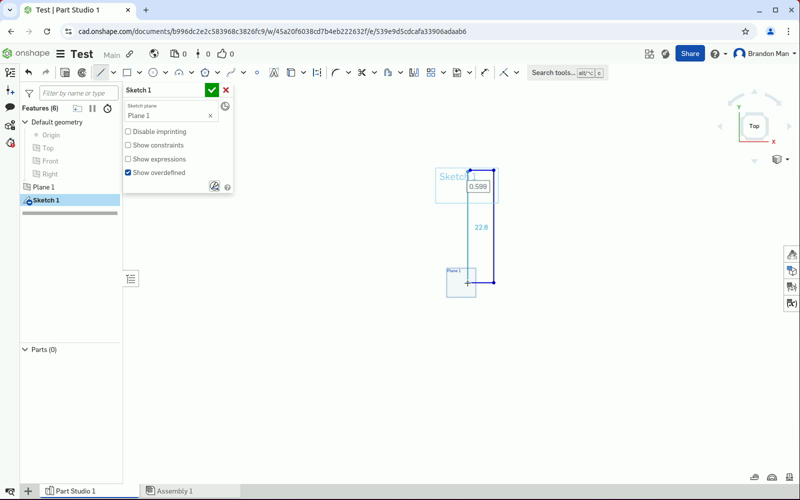
click(467, 282)
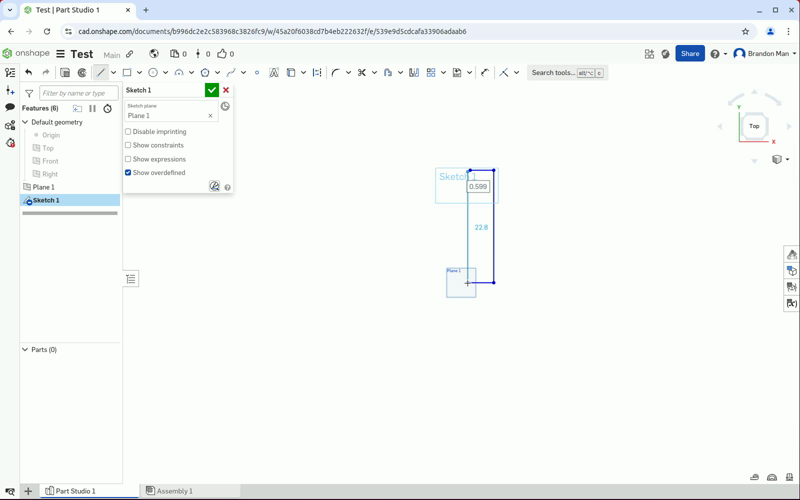
key(esc)
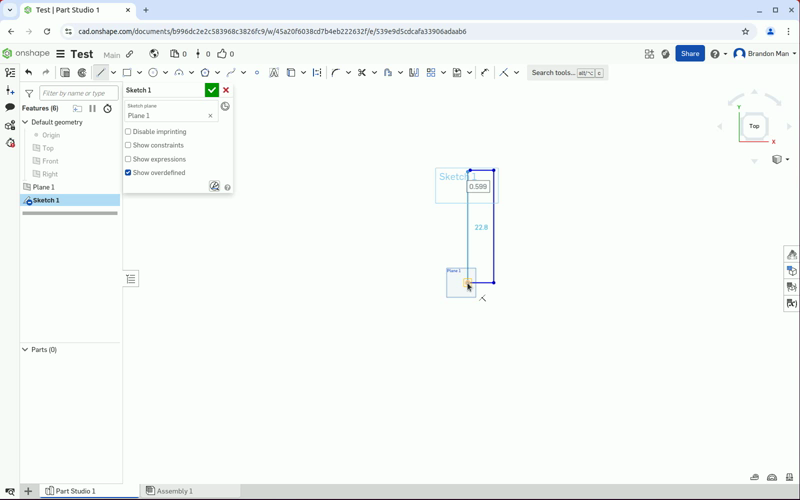
mouse_move(491, 192)
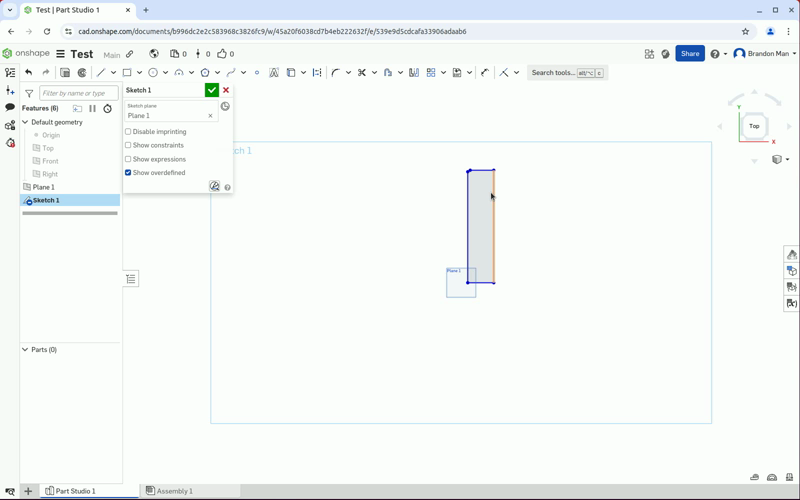
click(491, 192)
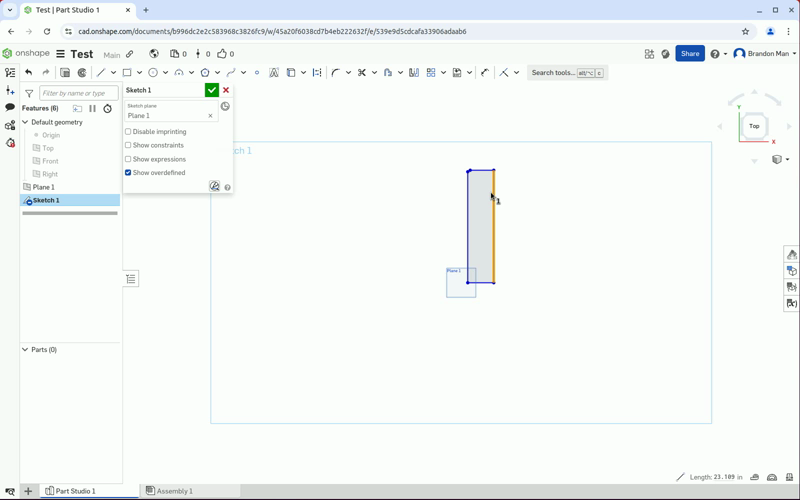
mouse_move(73, 352)
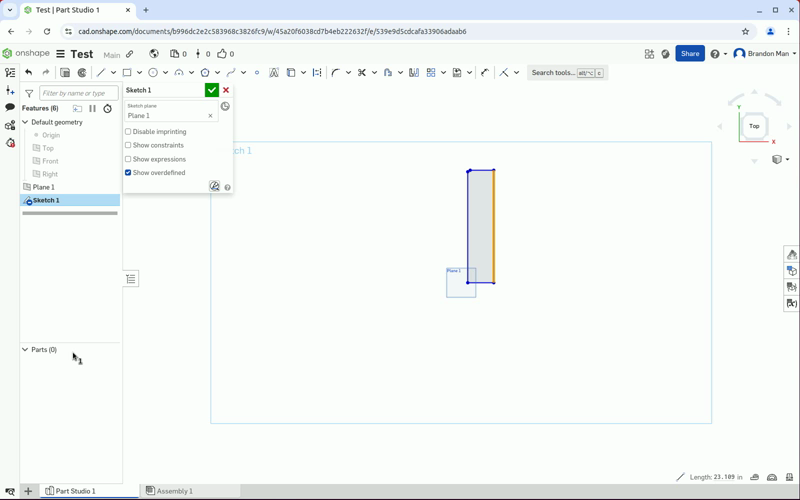
key(shift+y)
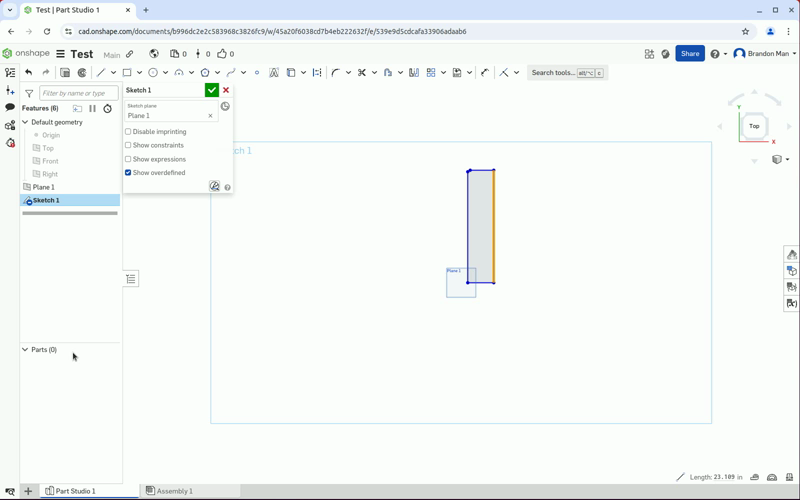
key(shift+e)
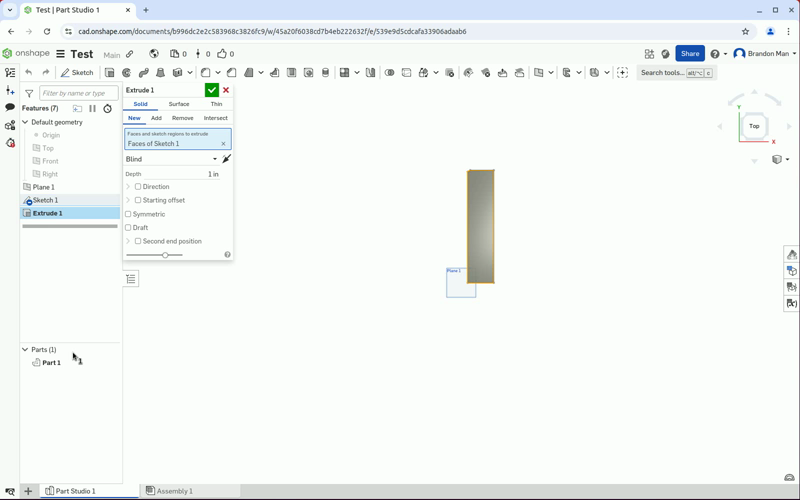
mouse_move(143, 106)
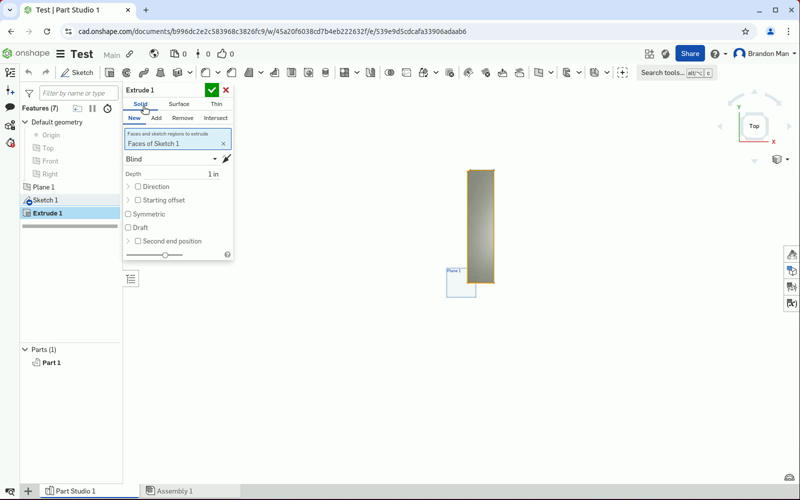
click(143, 106)
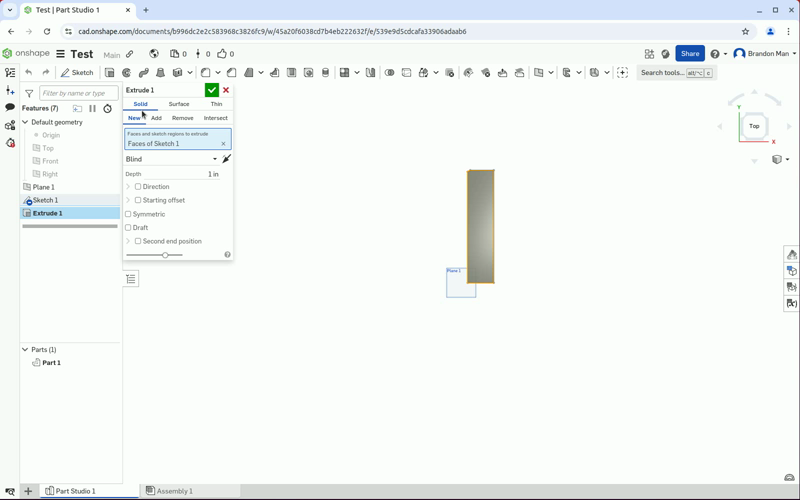
mouse_move(137, 120)
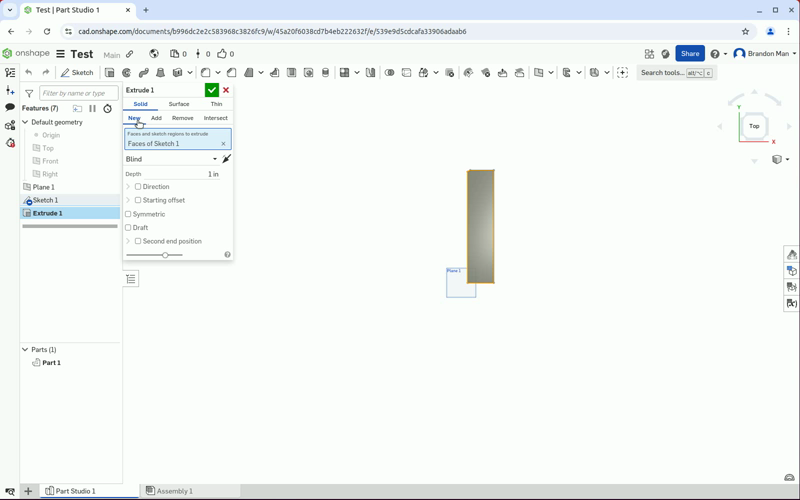
click(137, 120)
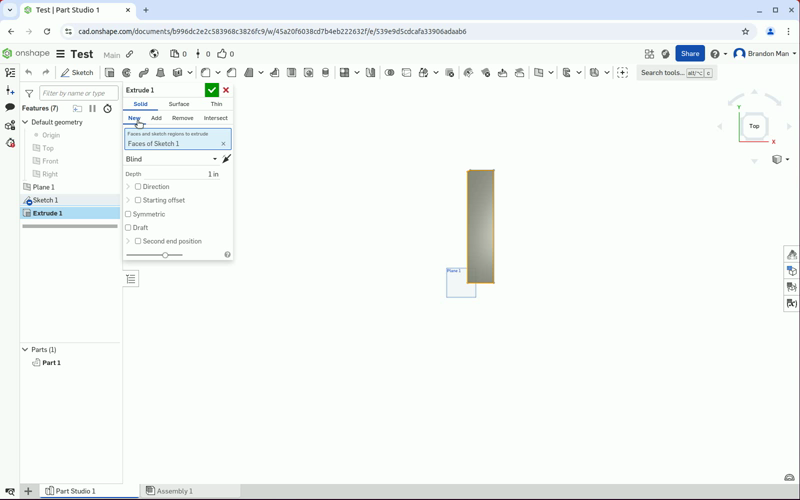
key(tab, 4)
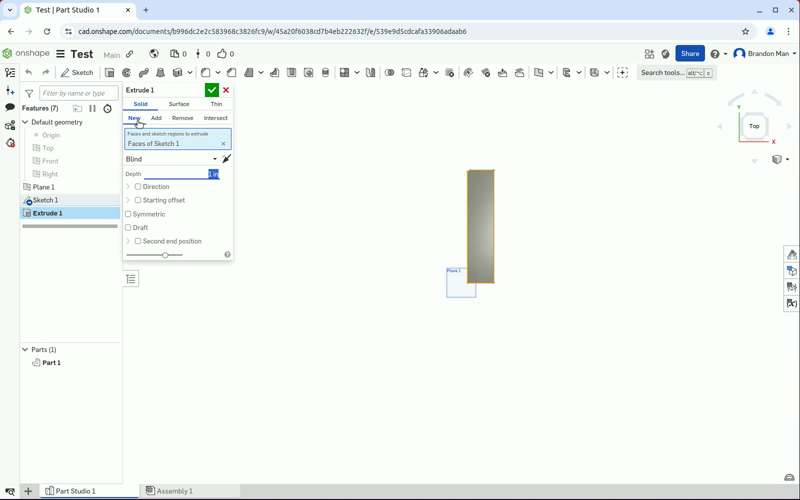
text(0.963)
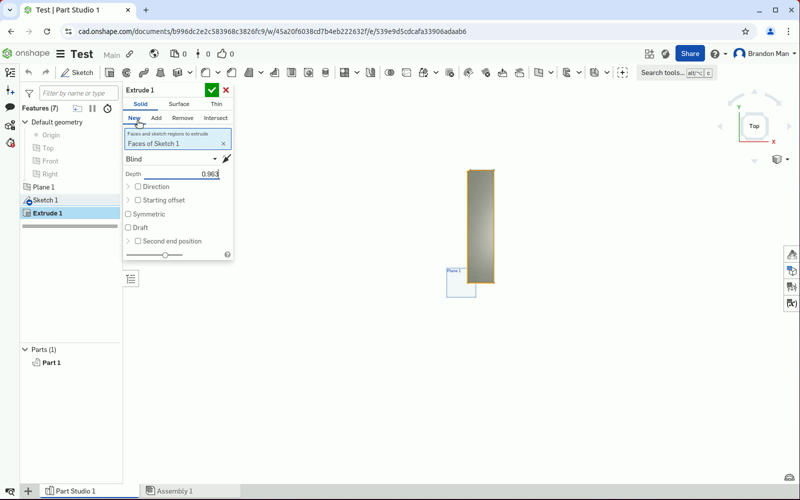
key(enter)
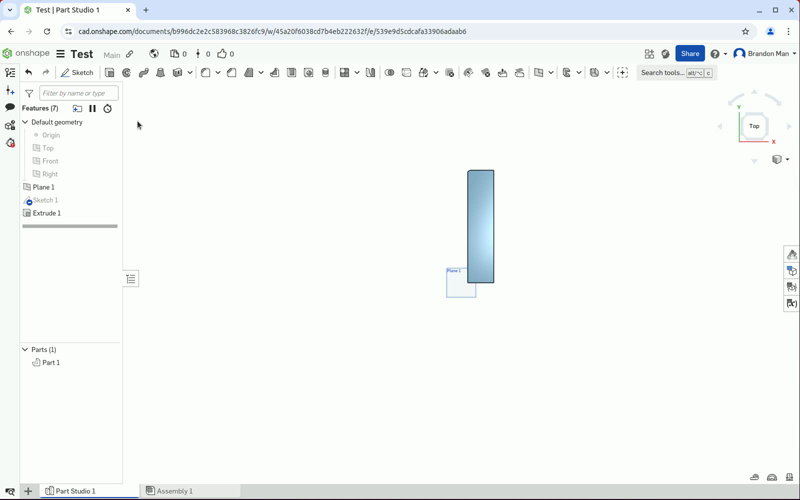
key(shift+h)
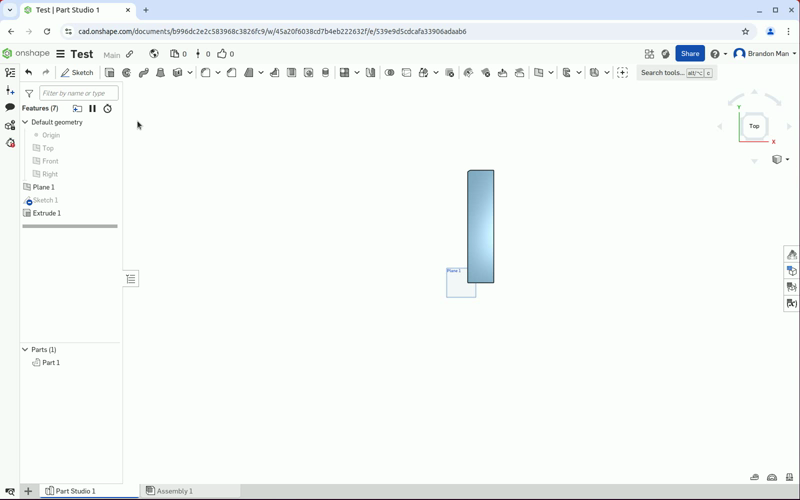
key(shift+h)
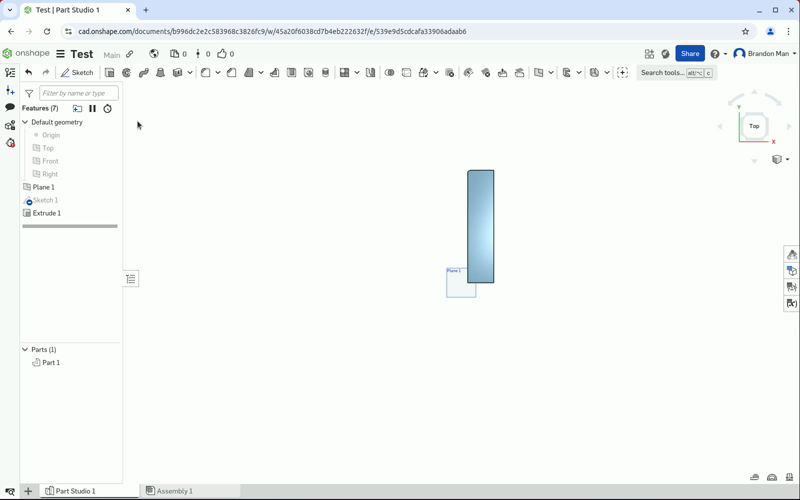
mouse_move(73, 189)
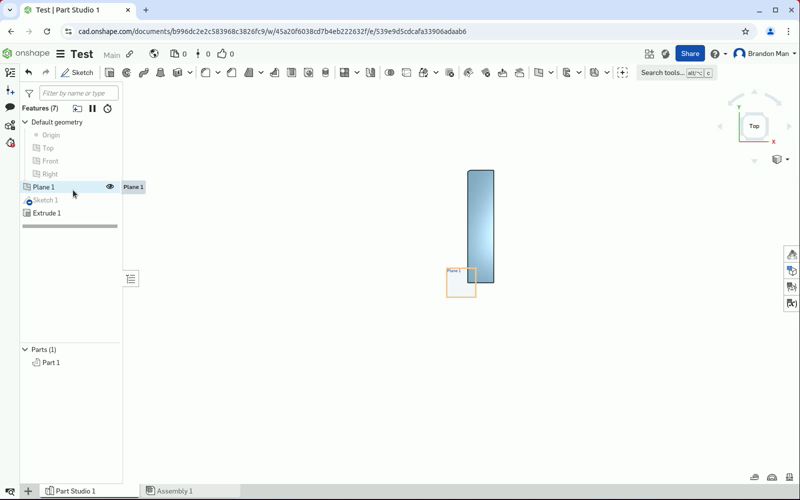
click(73, 189)
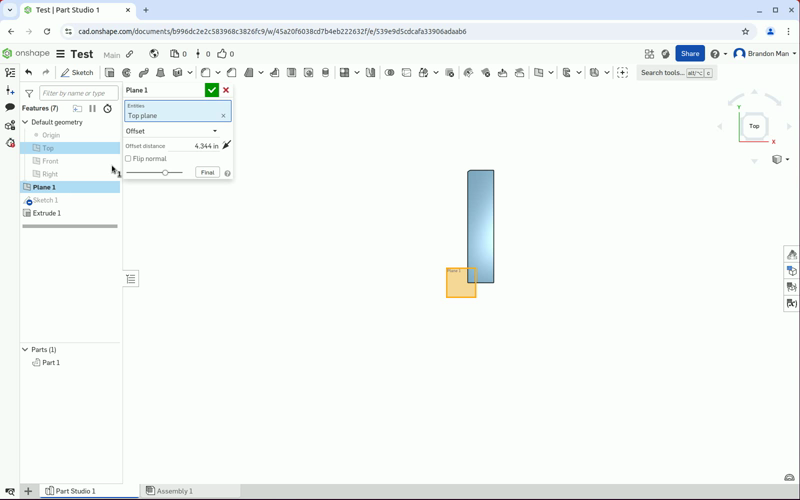
mouse_move(229, 92)
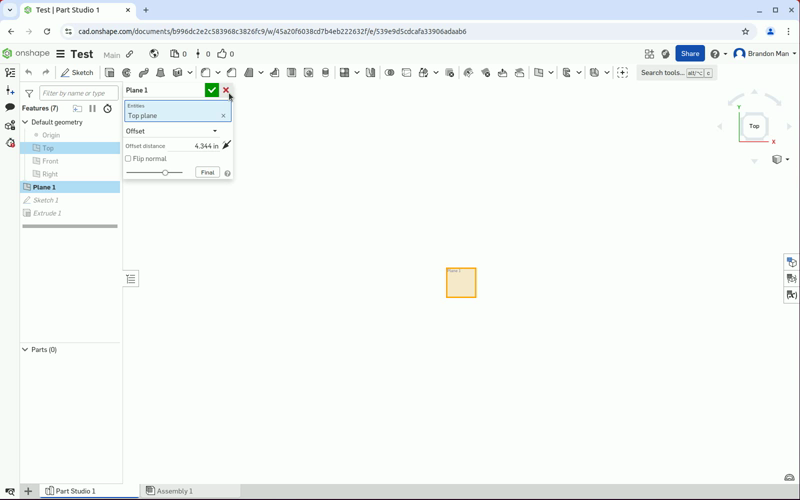
click(229, 92)
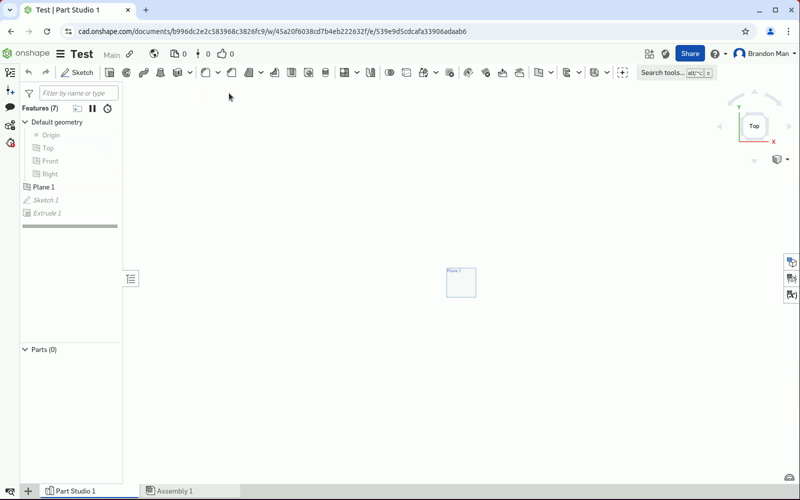
key(shift+s)
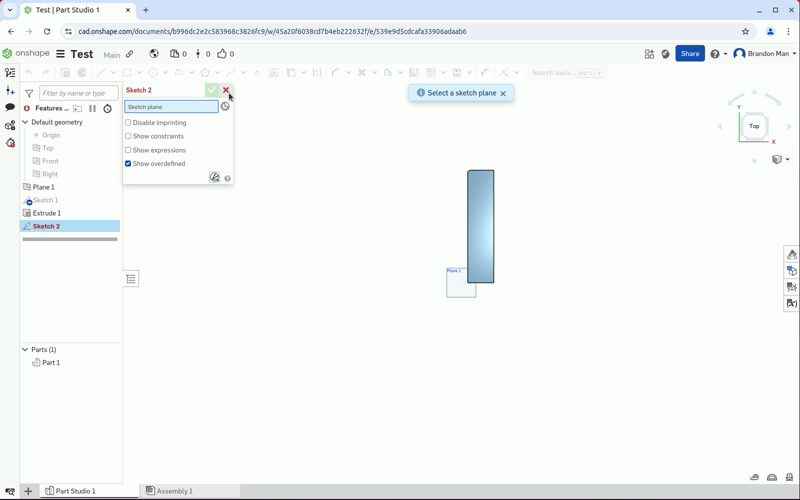
mouse_move(73, 189)
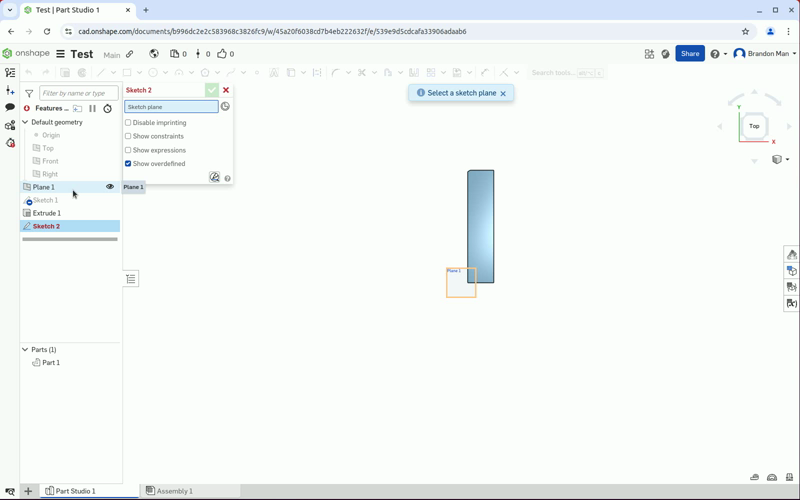
click(73, 189)
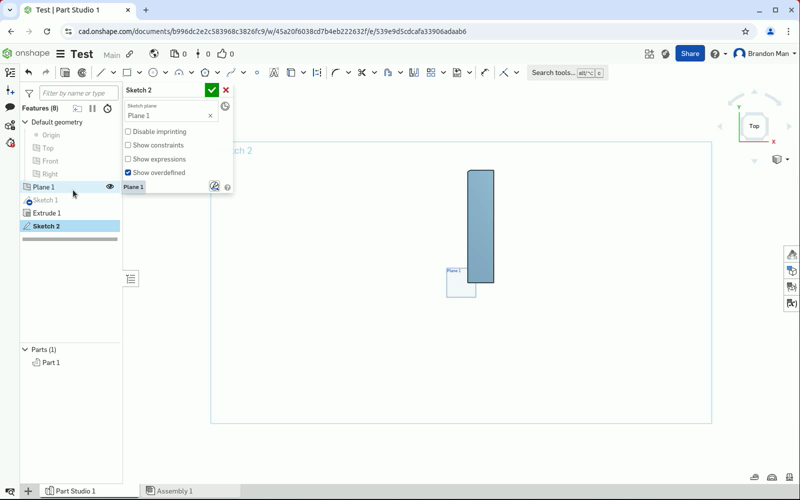
mouse_move(73, 352)
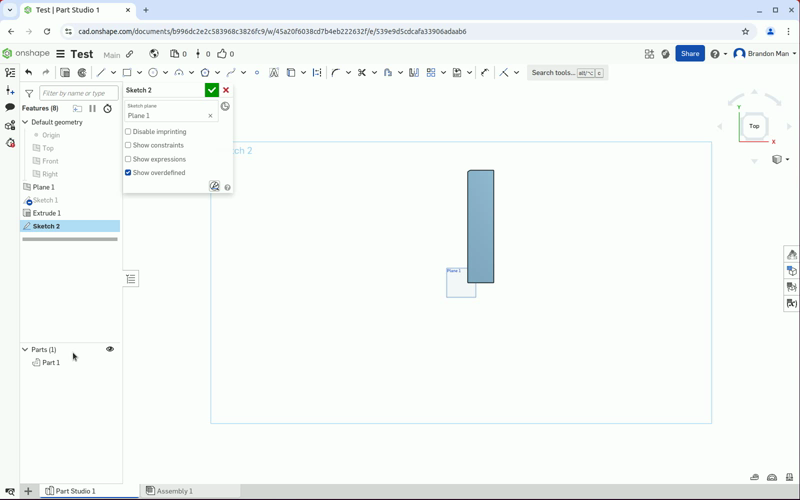
key(y)
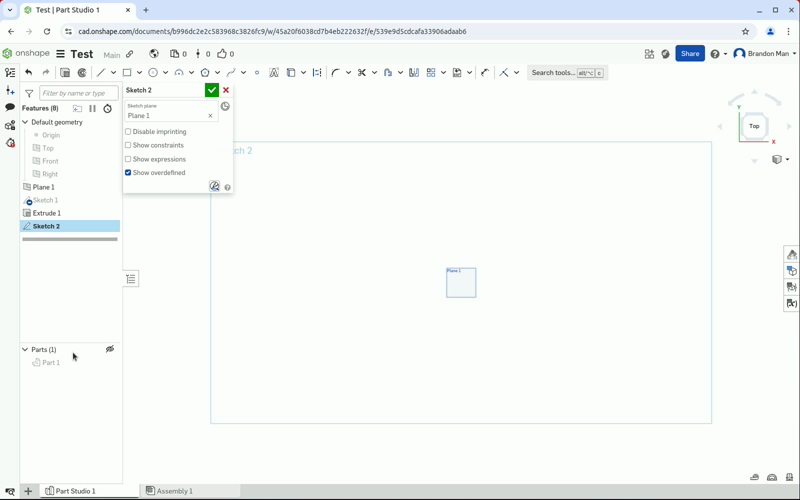
key(l)
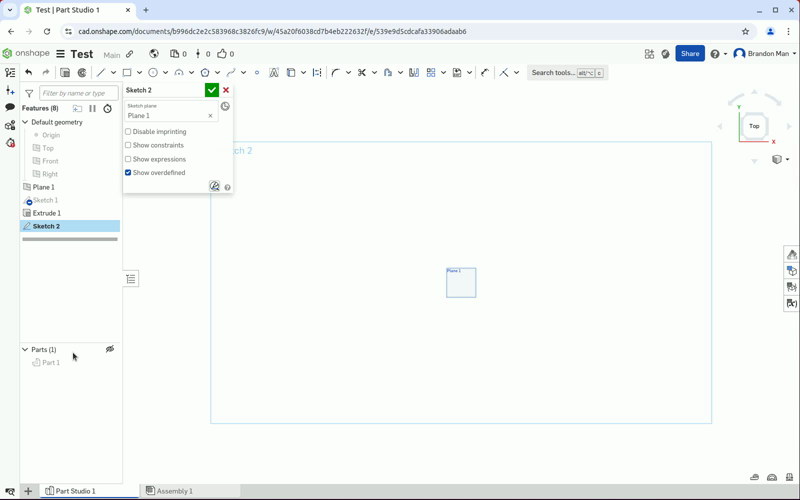
key_down(shift)
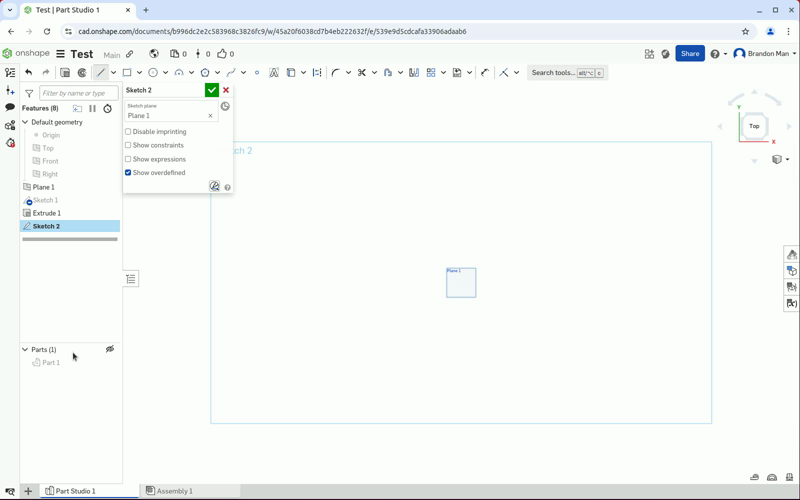
mouse_move(461, 282)
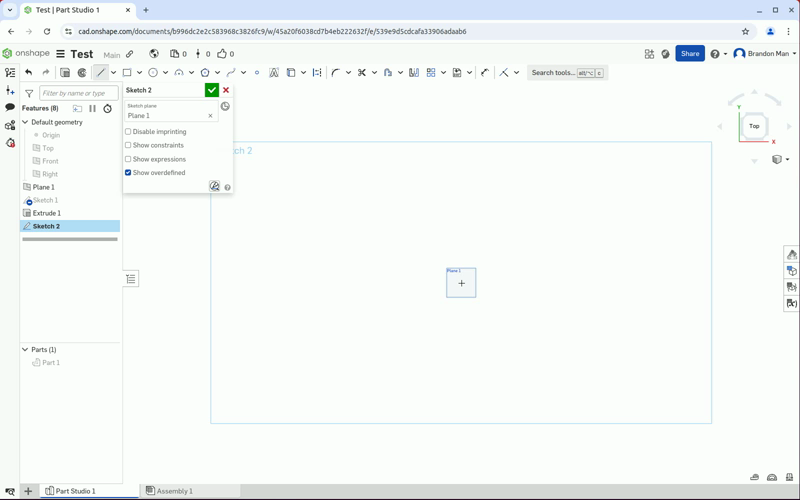
click(461, 282)
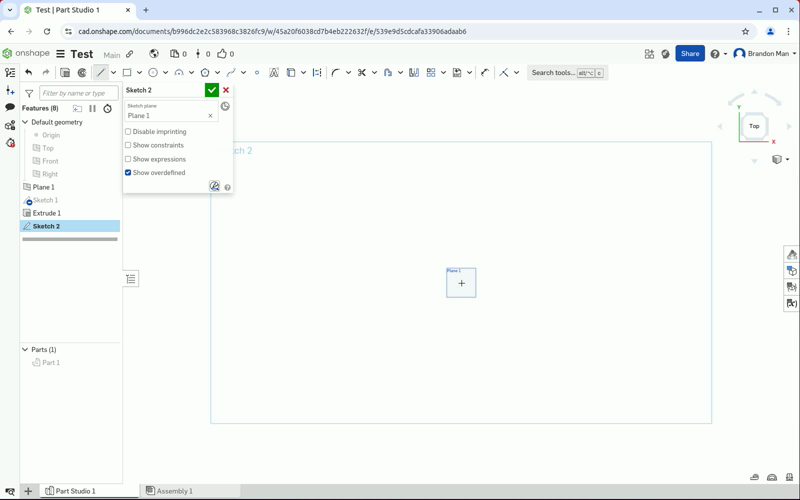
key_up(shift)
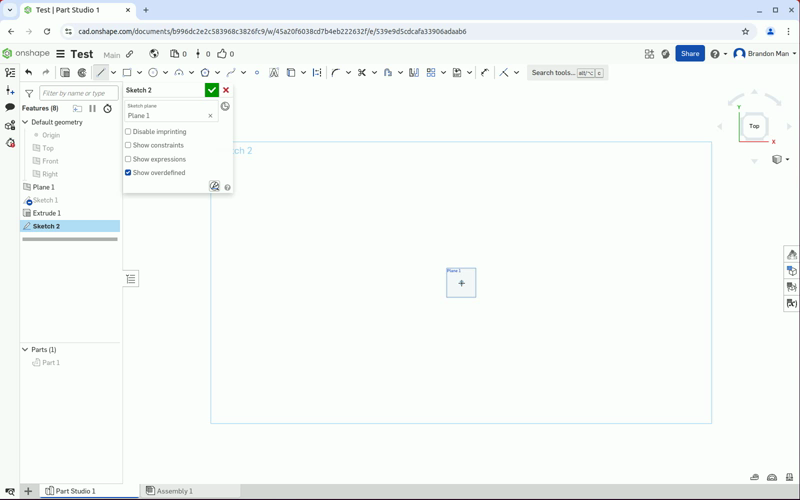
key_down(shift)
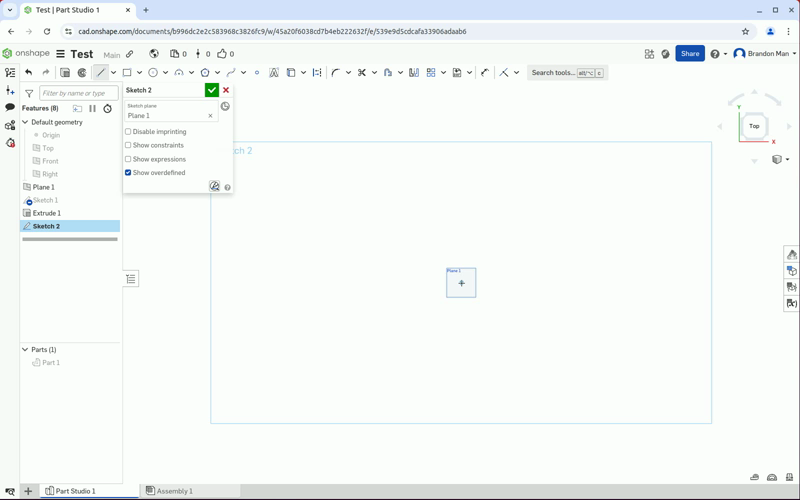
mouse_move(492, 282)
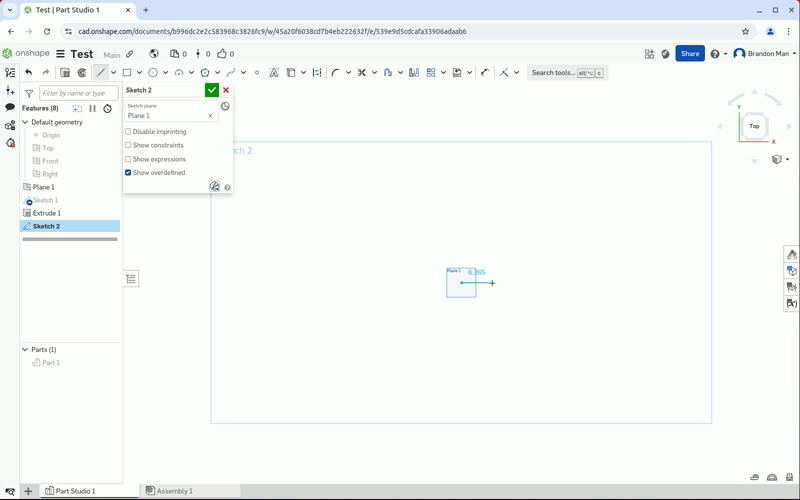
mouse_move(467, 282)
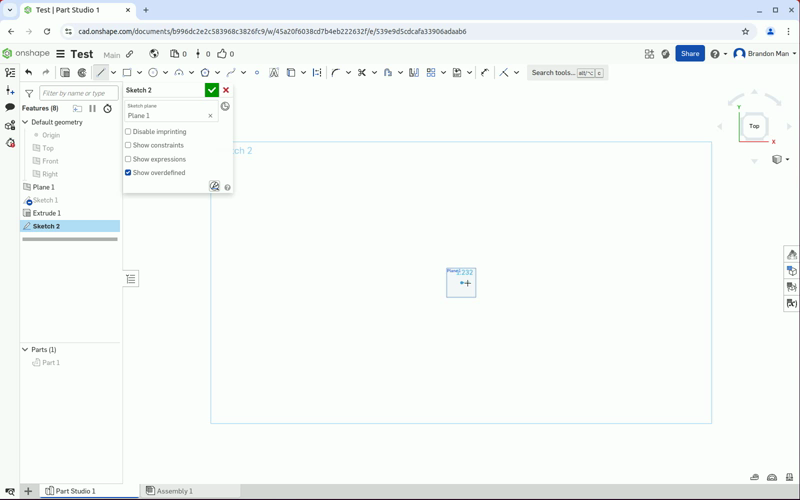
scroll(6)
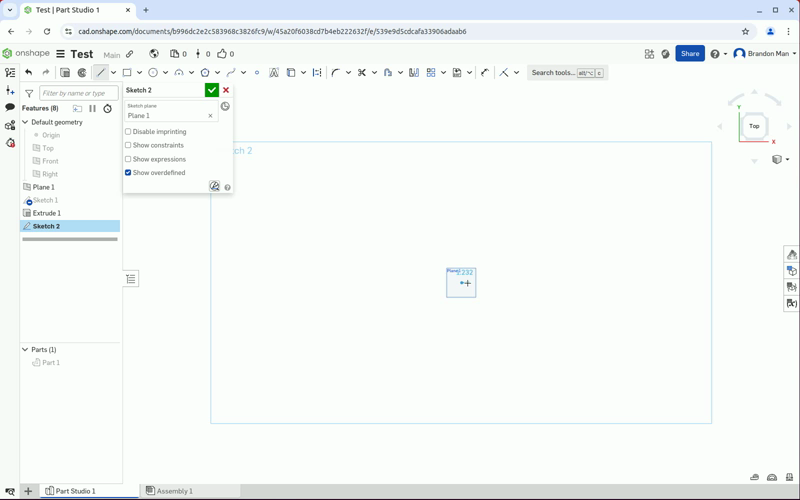
scroll(6)
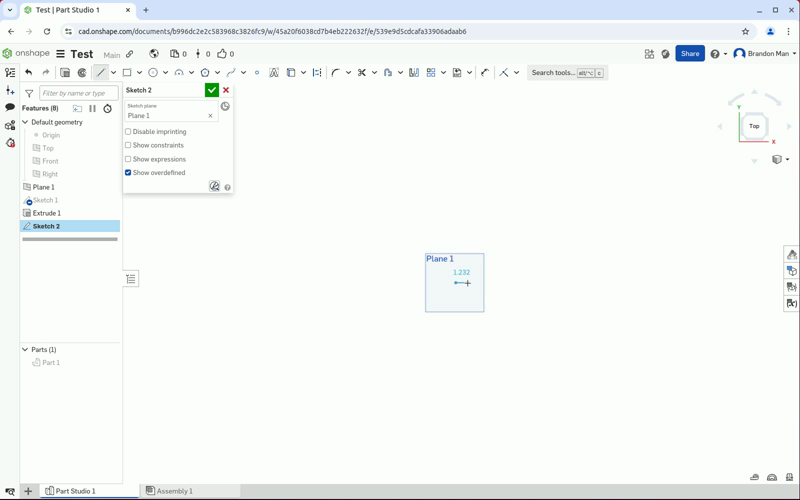
scroll(6)
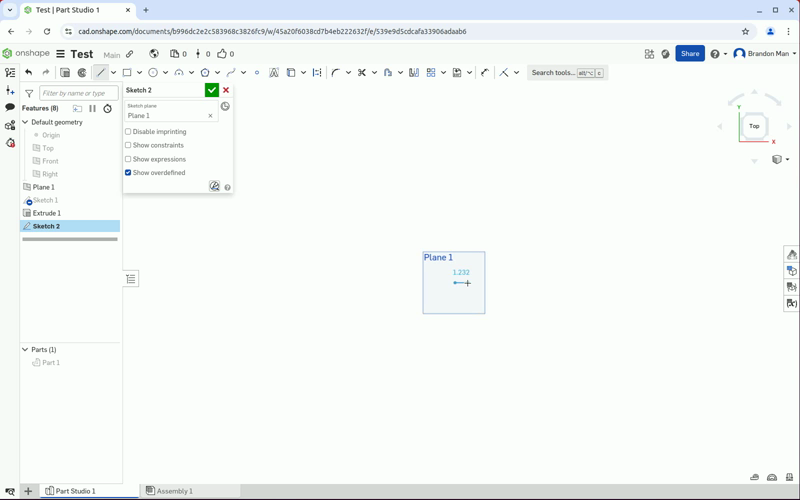
scroll(6)
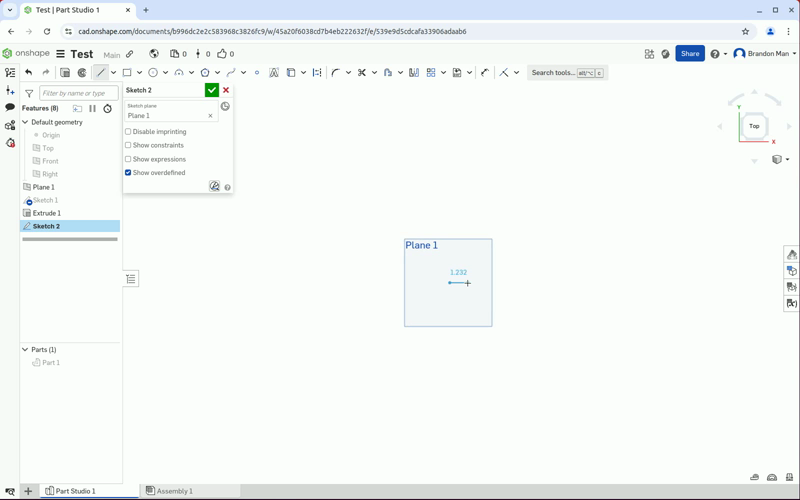
scroll(6)
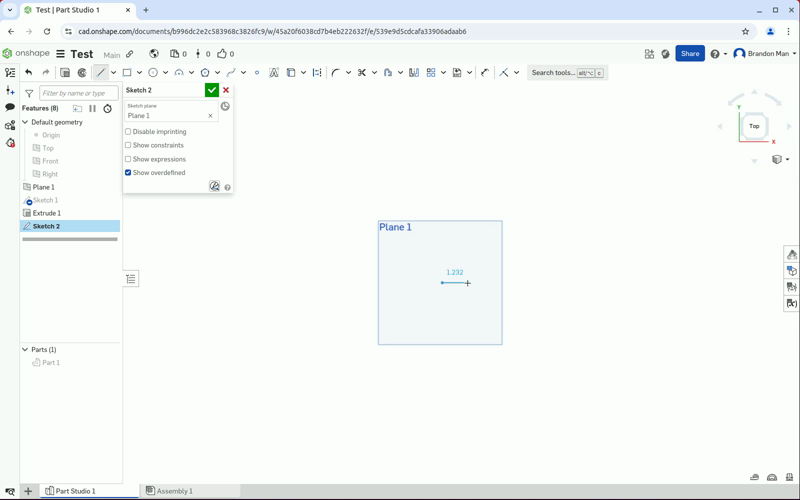
scroll(6)
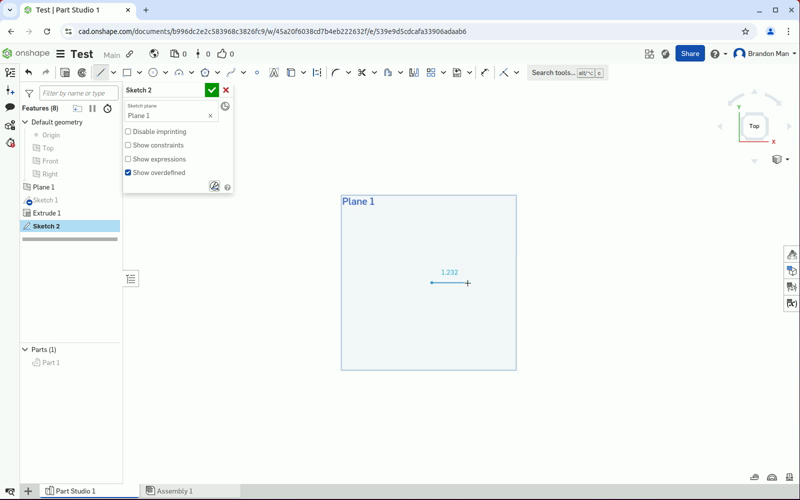
scroll(6)
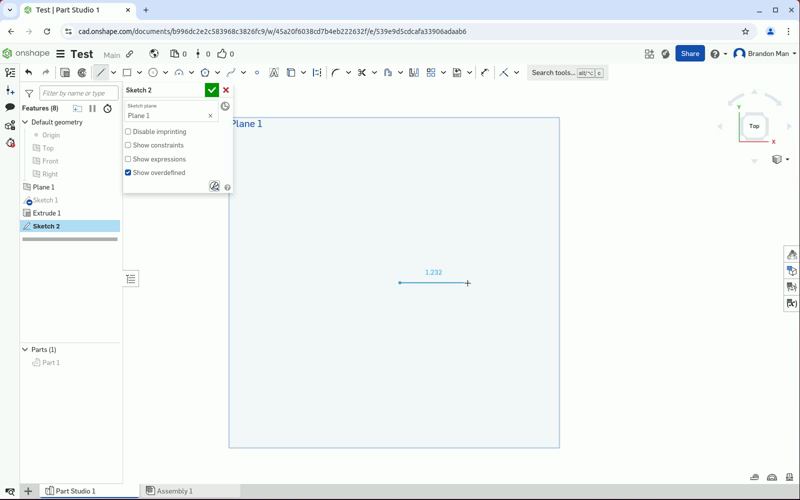
click(467, 282)
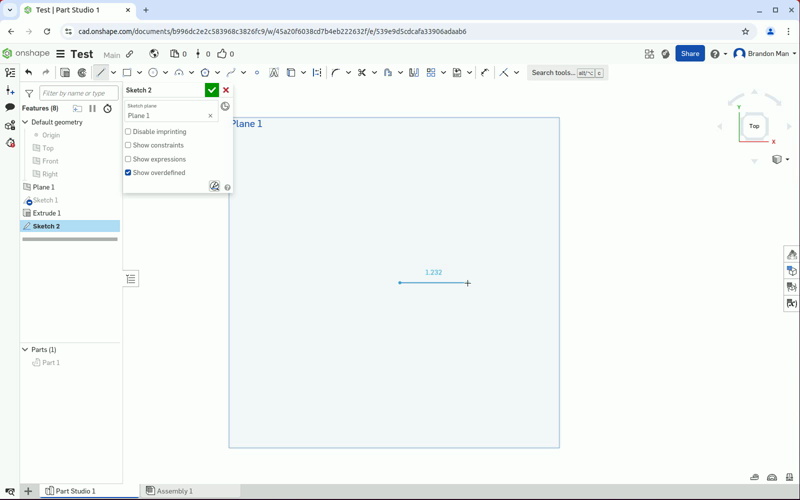
scroll(-6)
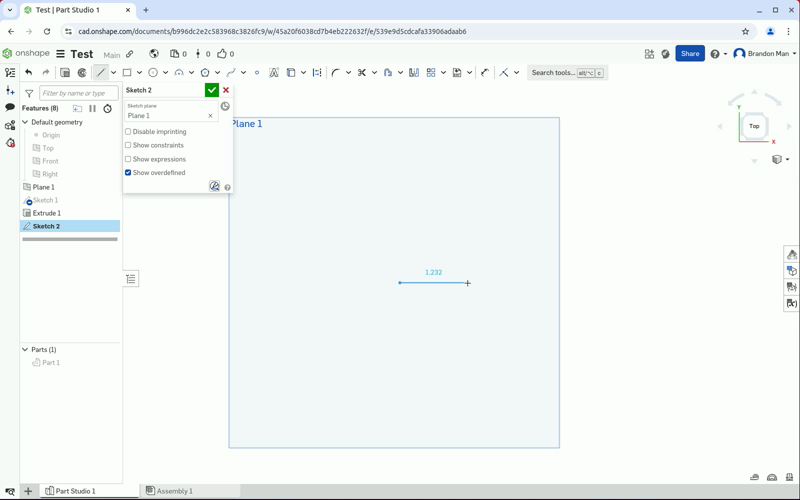
scroll(-6)
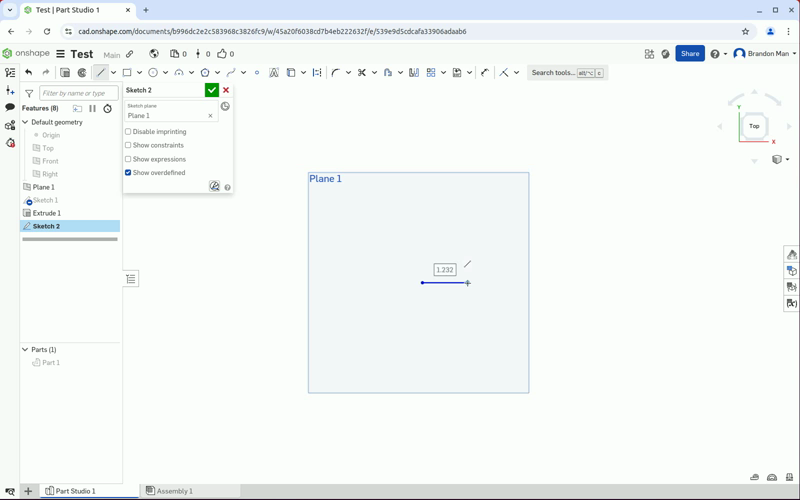
scroll(-6)
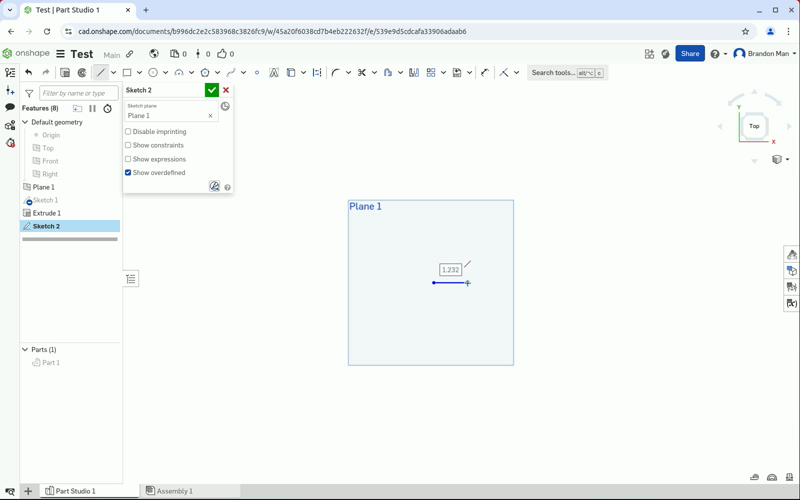
scroll(-6)
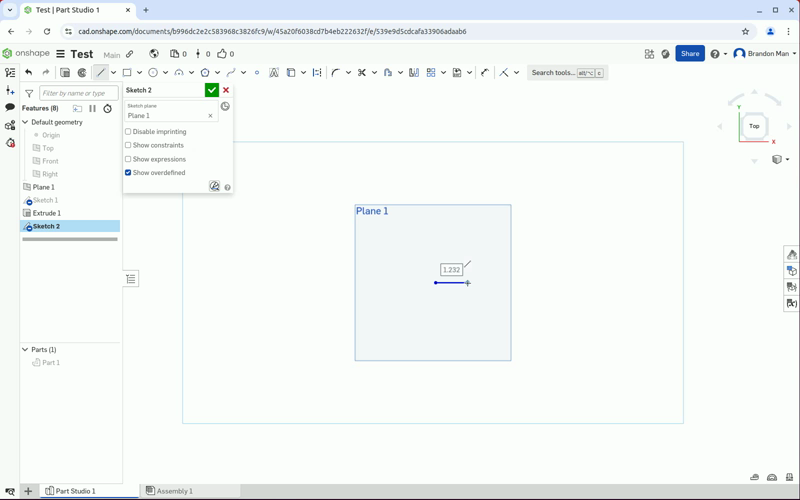
scroll(-6)
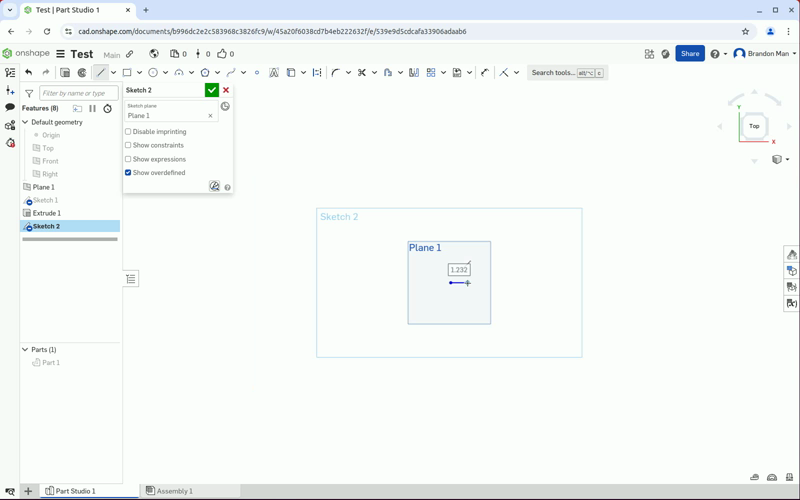
scroll(-6)
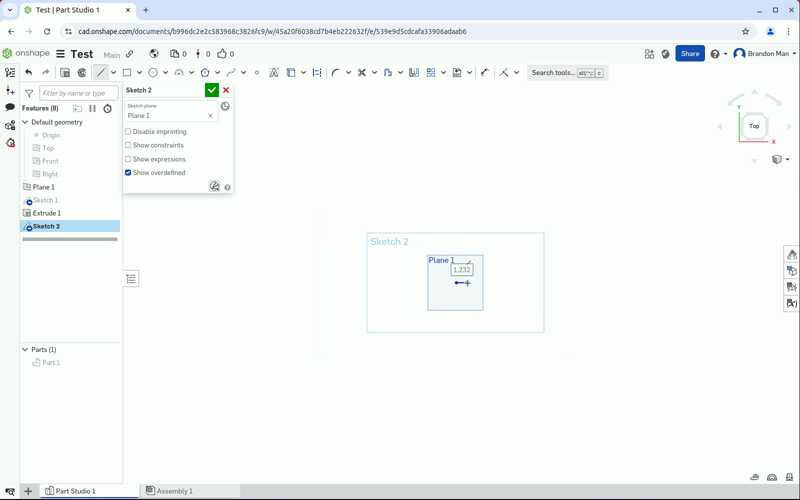
scroll(-6)
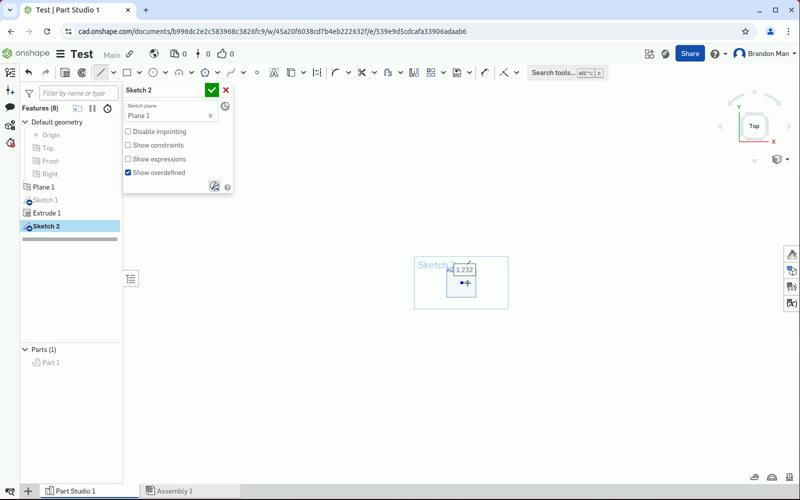
key_up(shift)
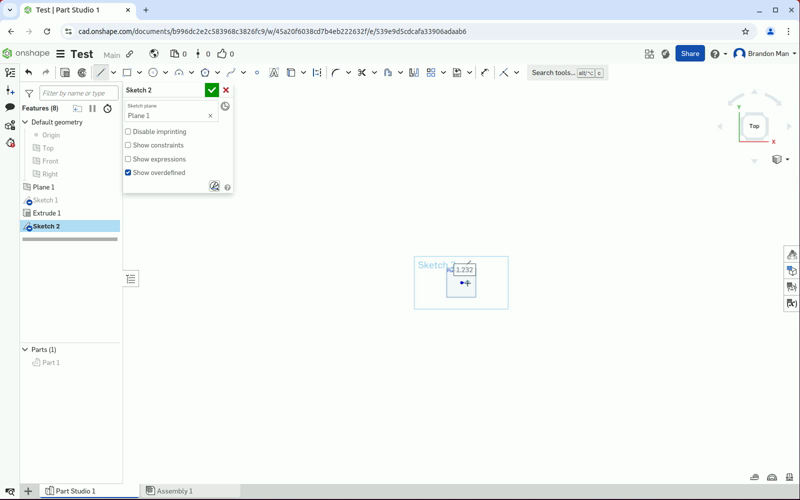
key_down(shift)
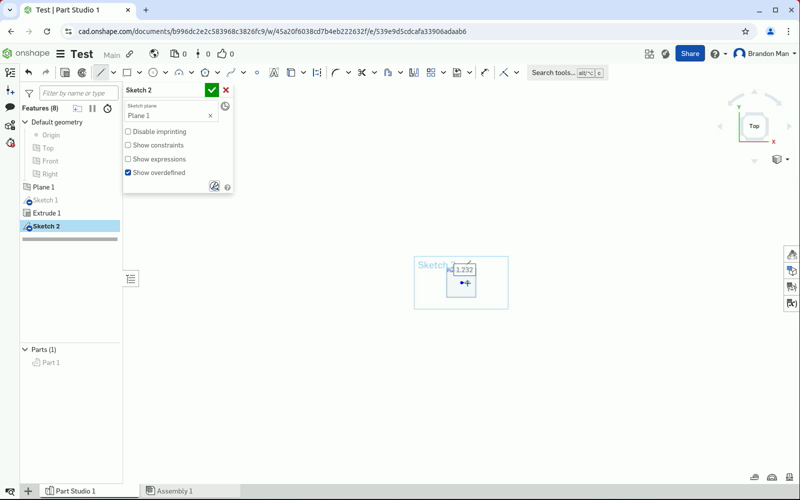
mouse_move(467, 171)
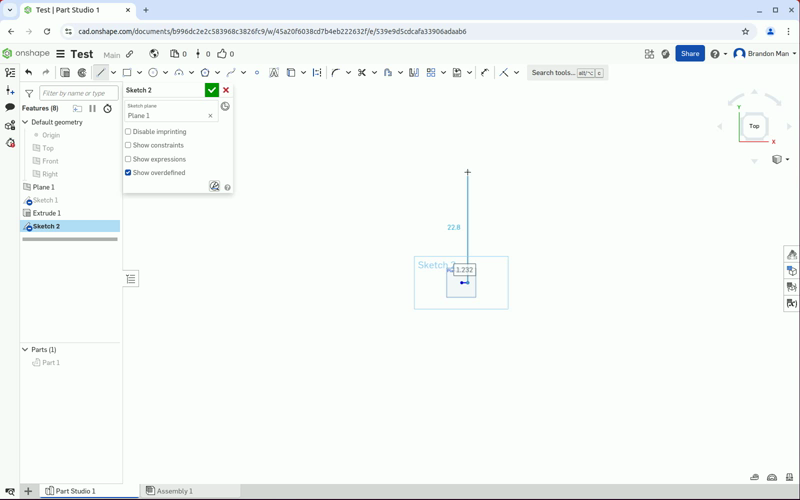
click(467, 171)
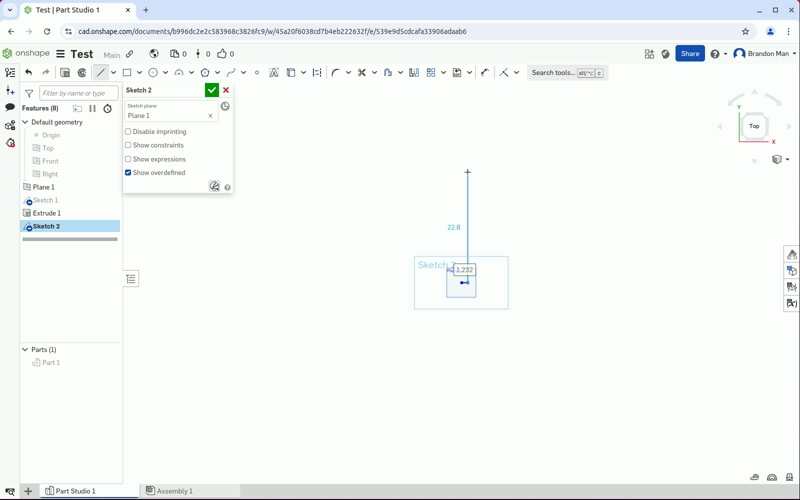
key_up(shift)
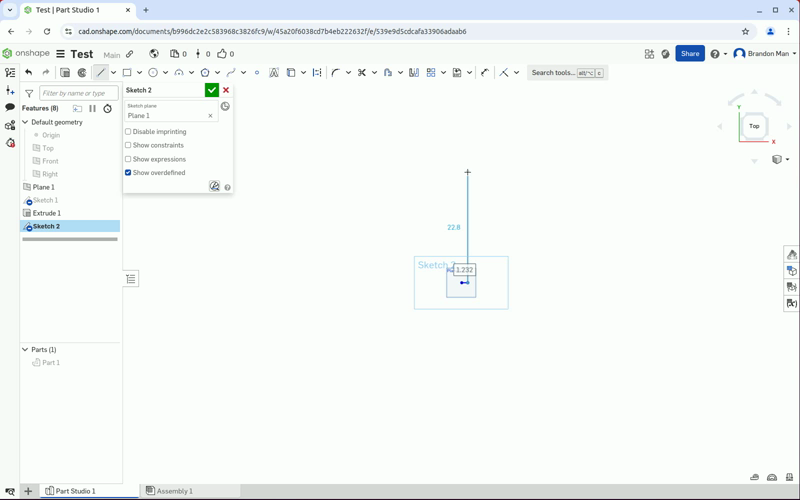
key_down(shift)
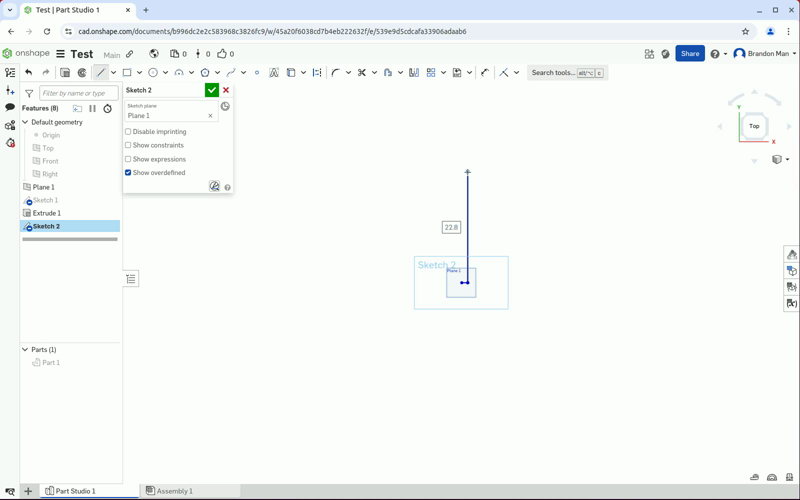
mouse_move(498, 171)
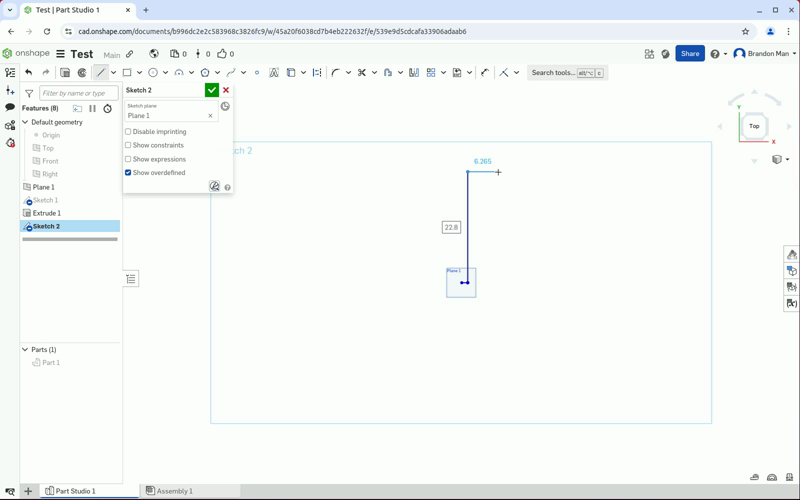
mouse_move(461, 175)
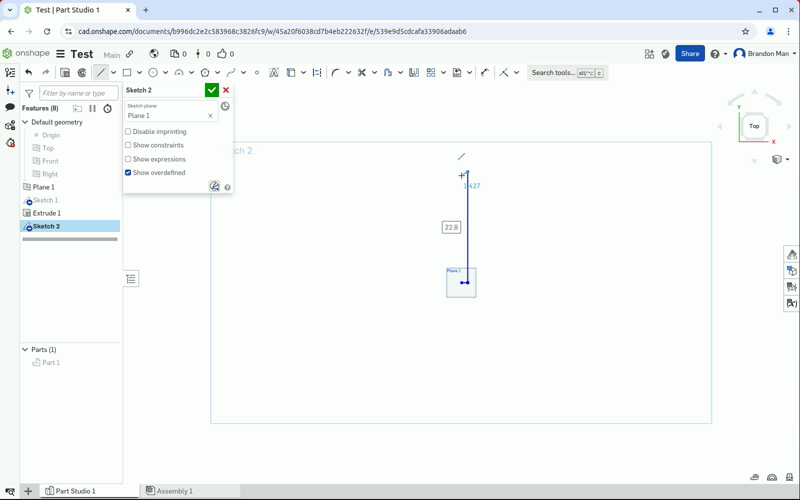
scroll(6)
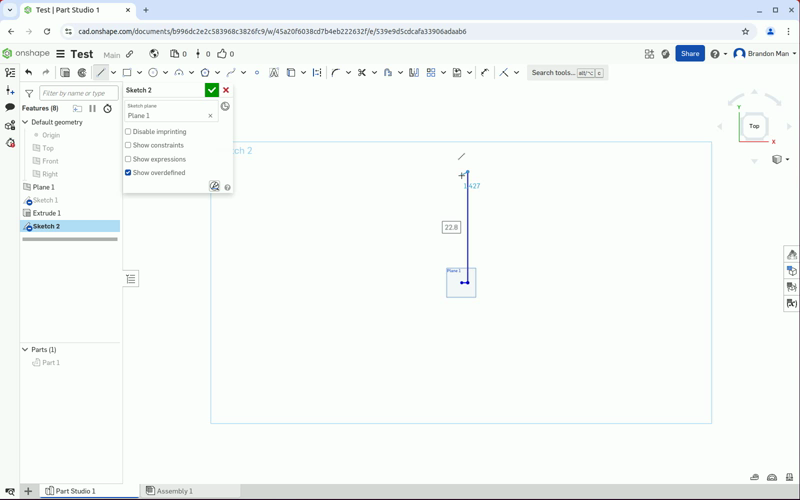
scroll(6)
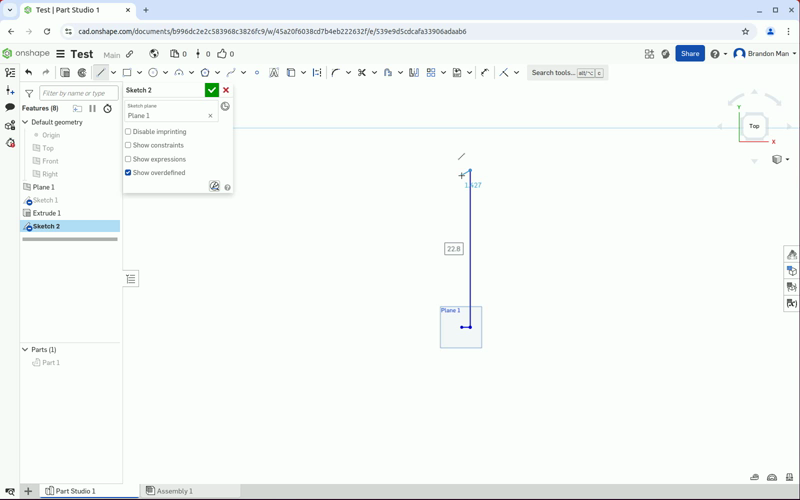
scroll(6)
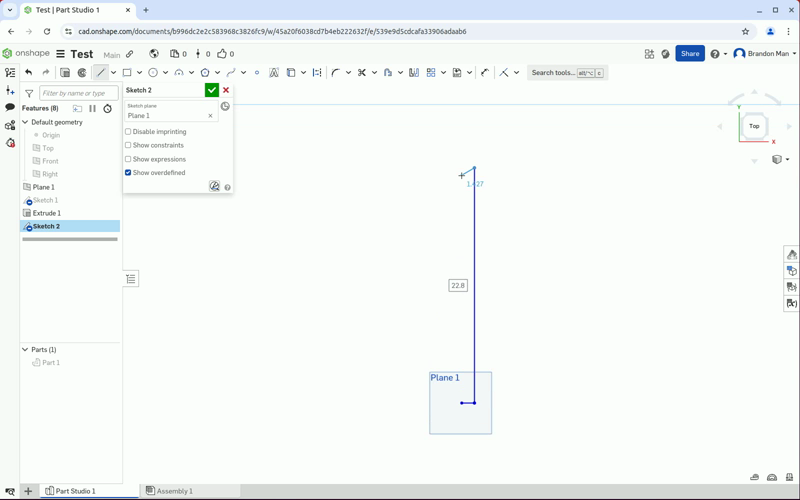
scroll(6)
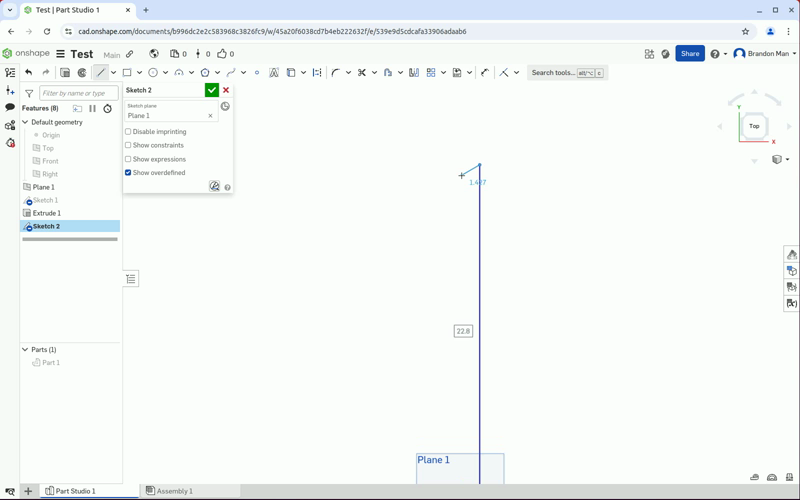
scroll(6)
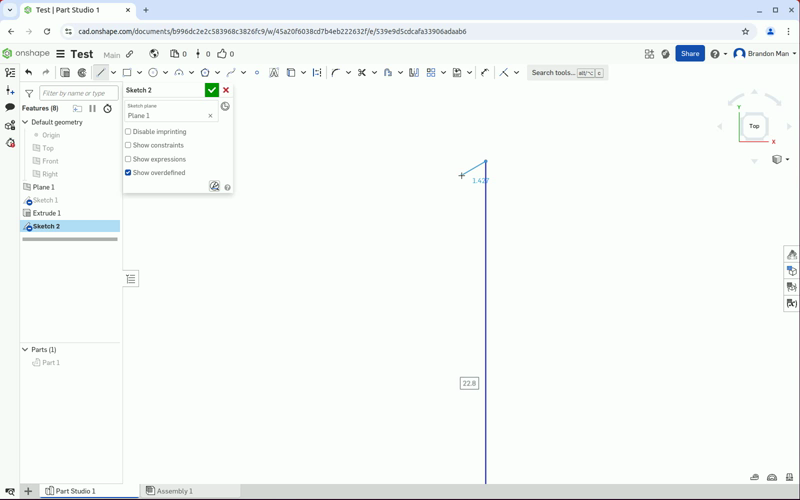
scroll(6)
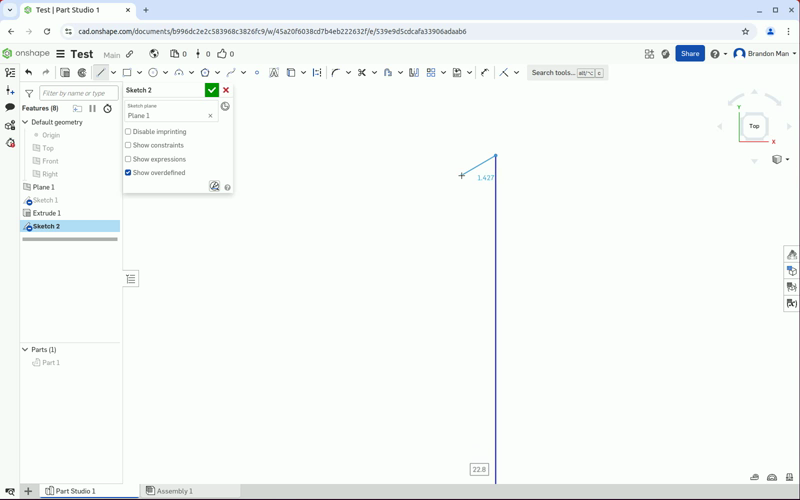
scroll(6)
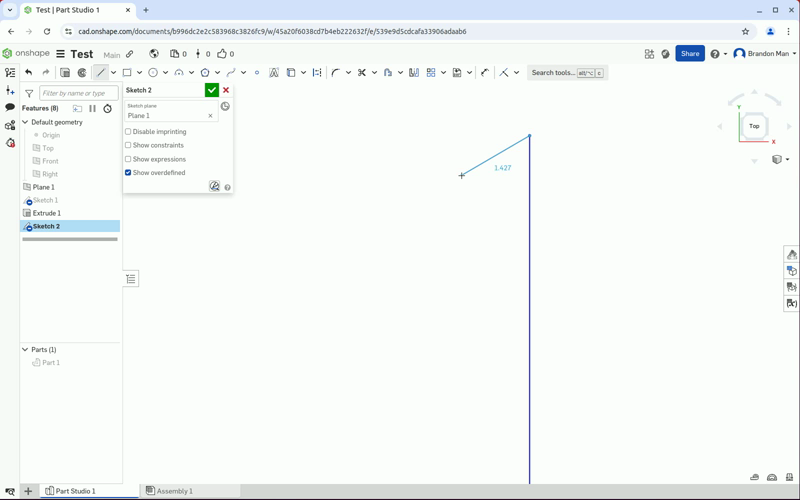
click(461, 175)
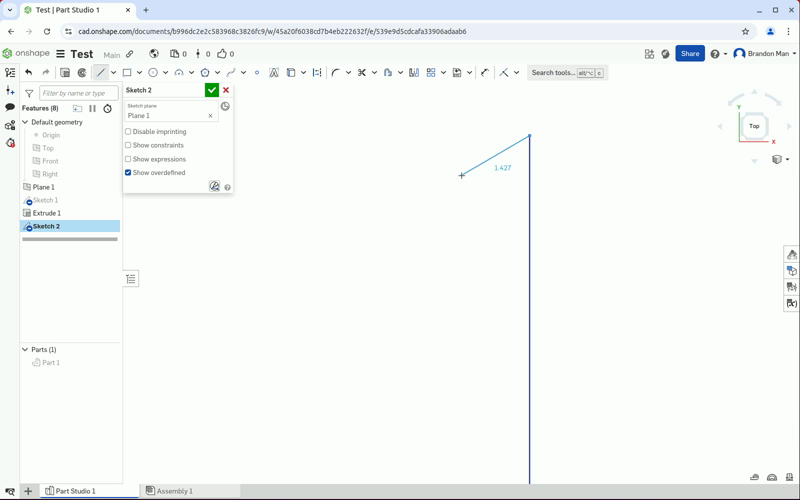
scroll(-6)
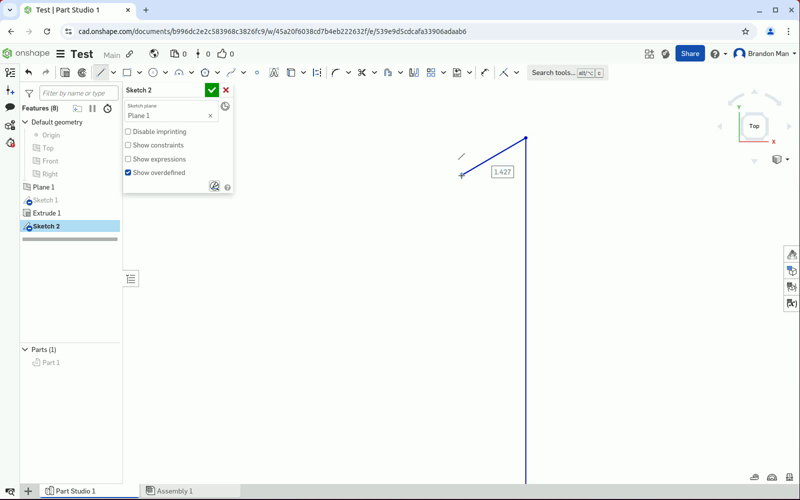
scroll(-6)
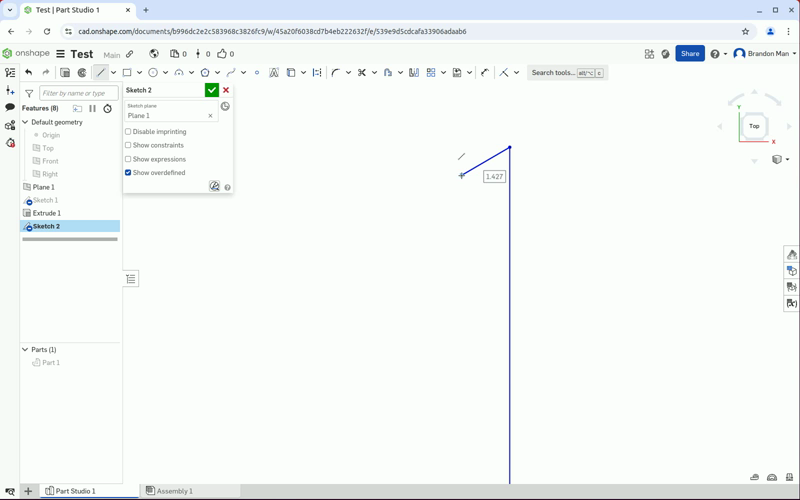
scroll(-6)
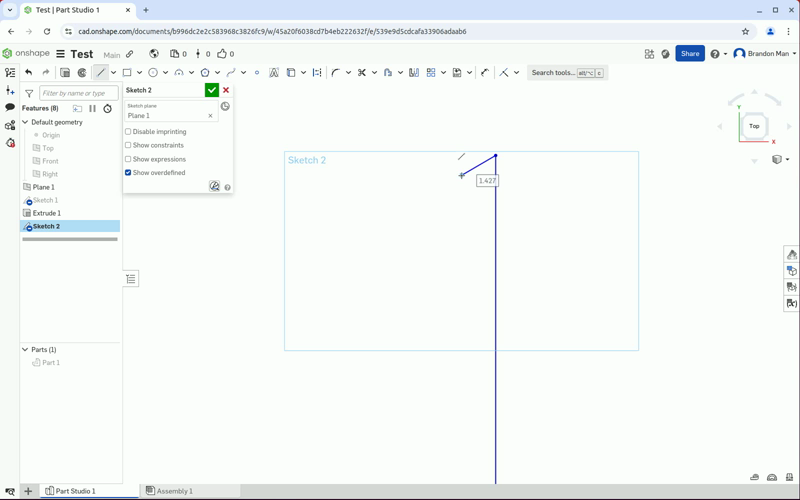
scroll(-6)
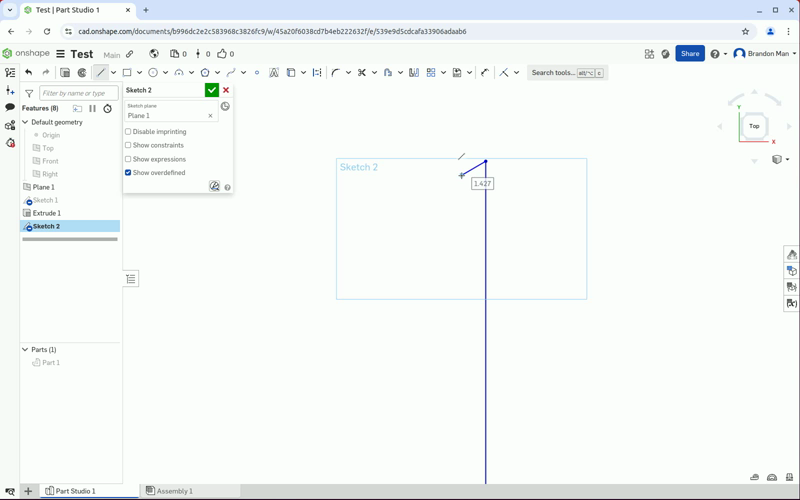
scroll(-6)
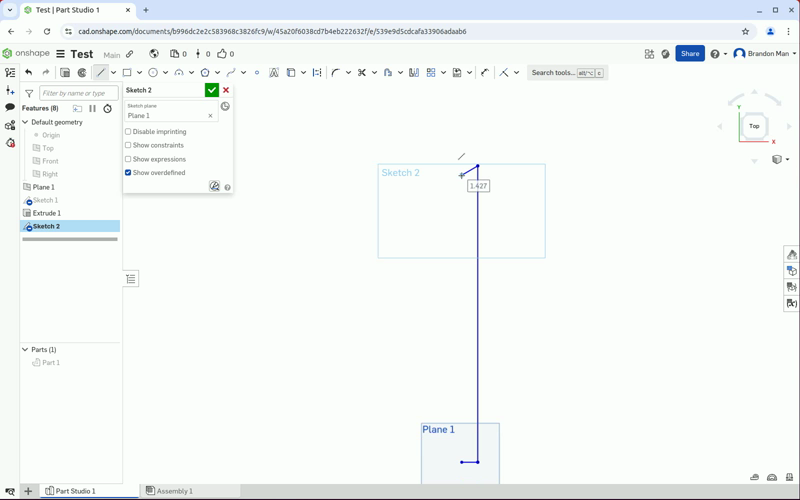
scroll(-6)
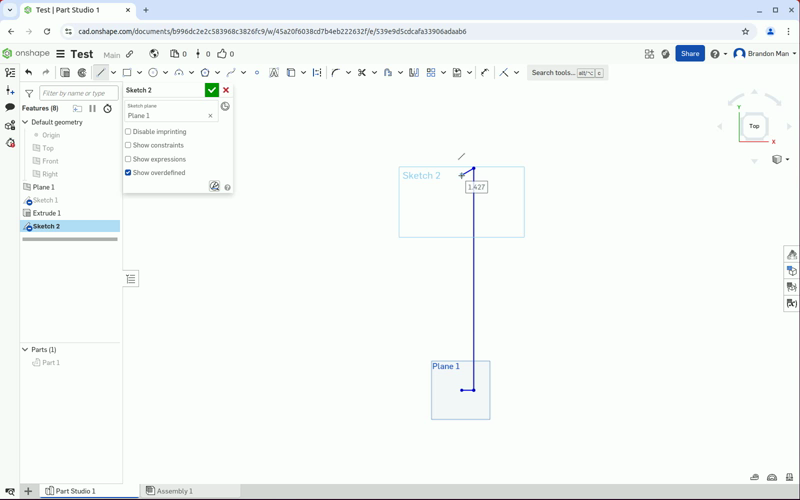
scroll(-6)
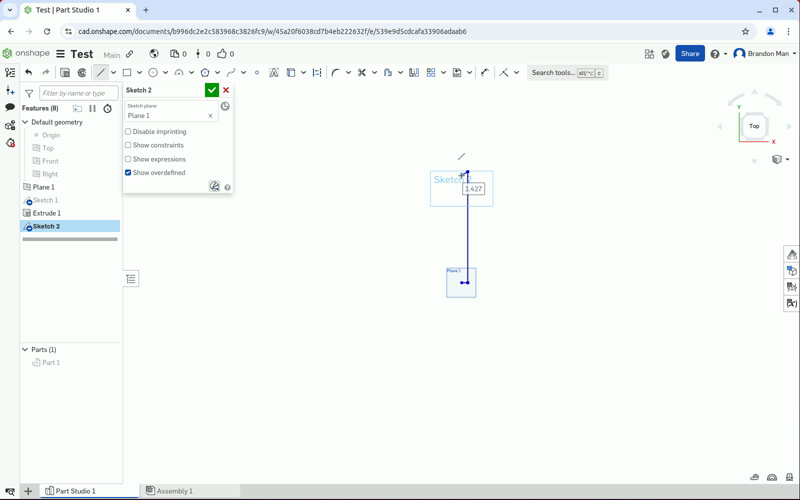
key_up(shift)
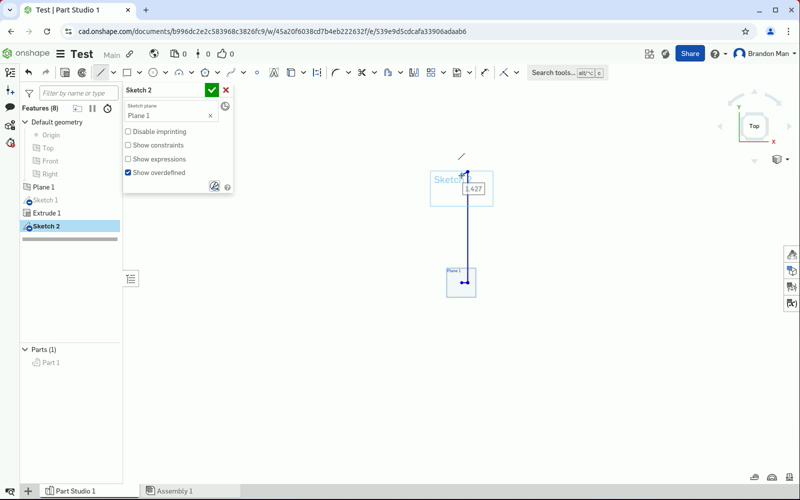
key_down(shift)
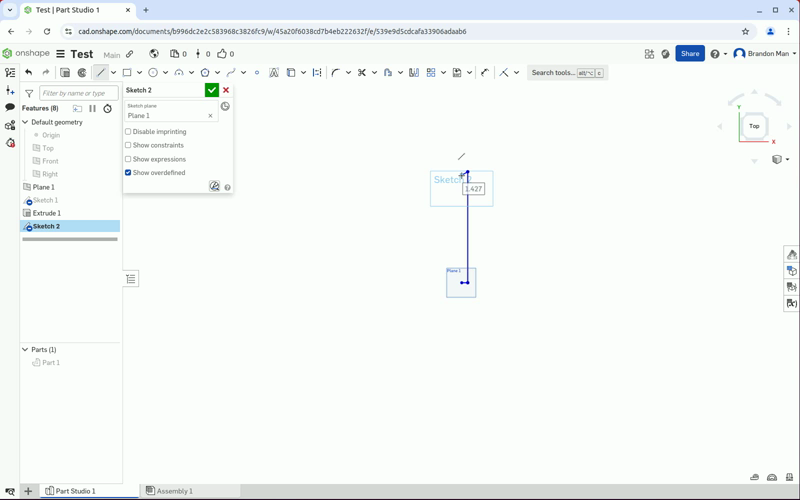
mouse_move(461, 282)
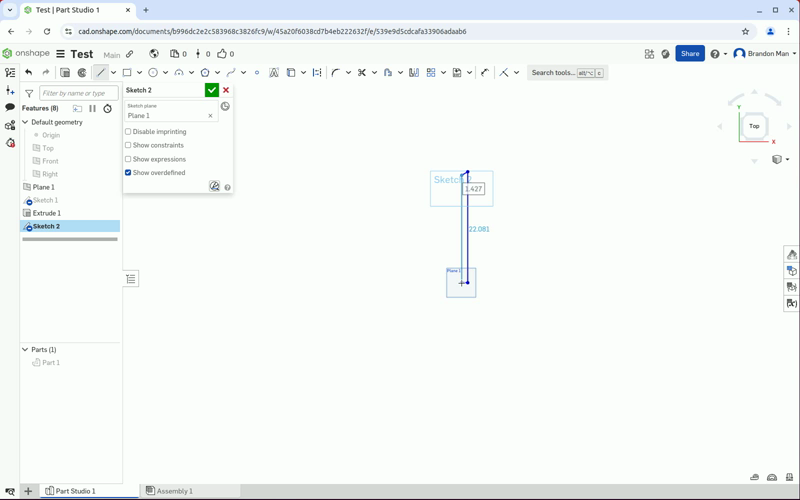
key_up(shift)
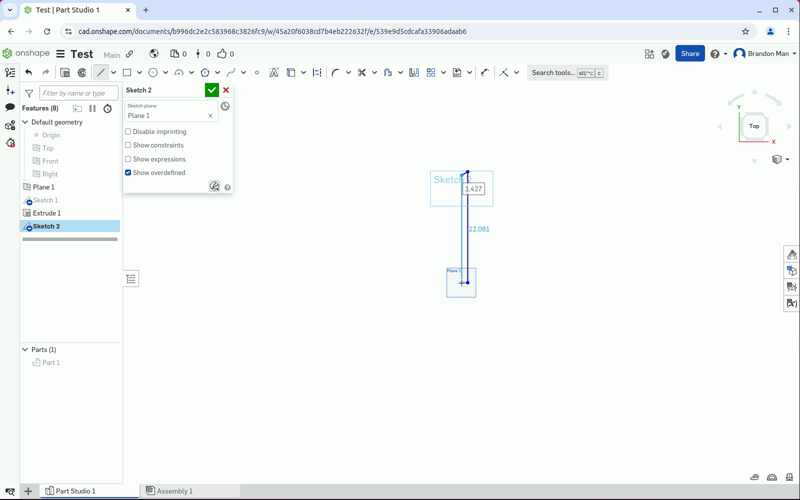
click(461, 282)
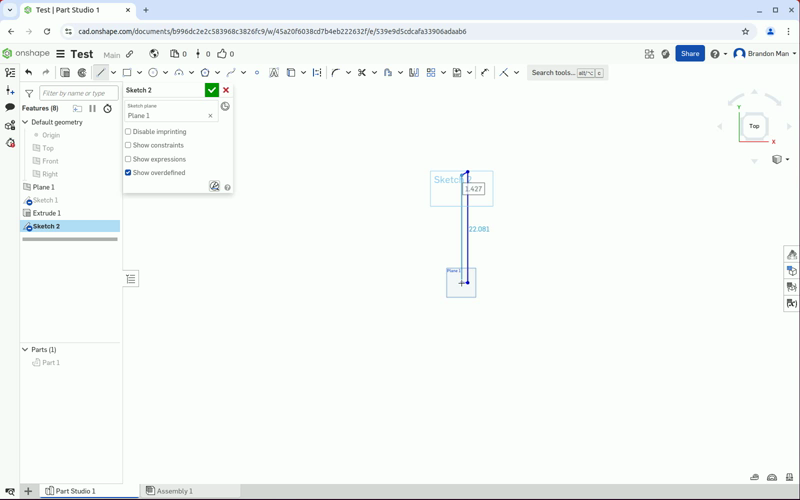
key(esc)
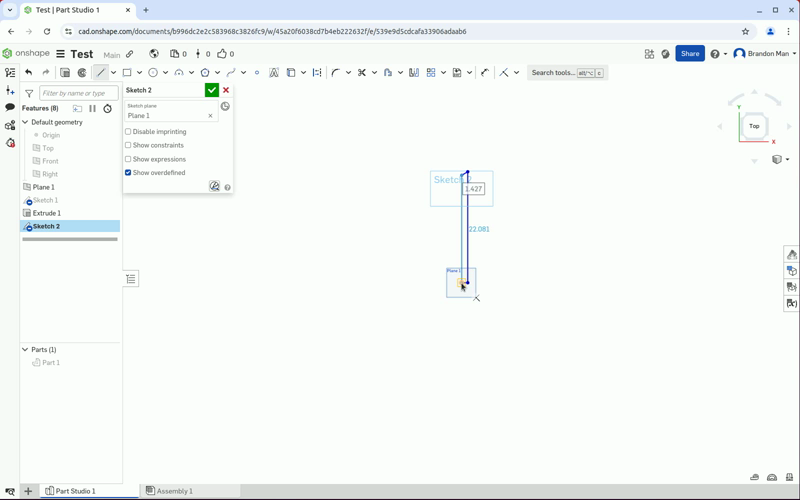
mouse_move(465, 251)
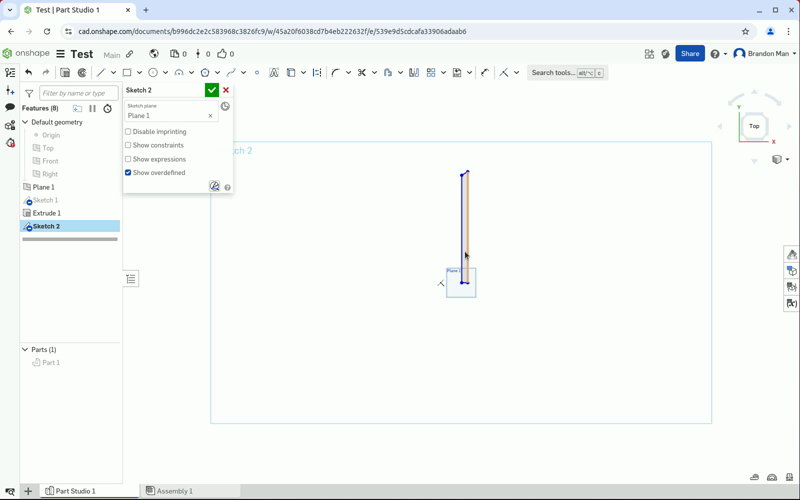
scroll(6)
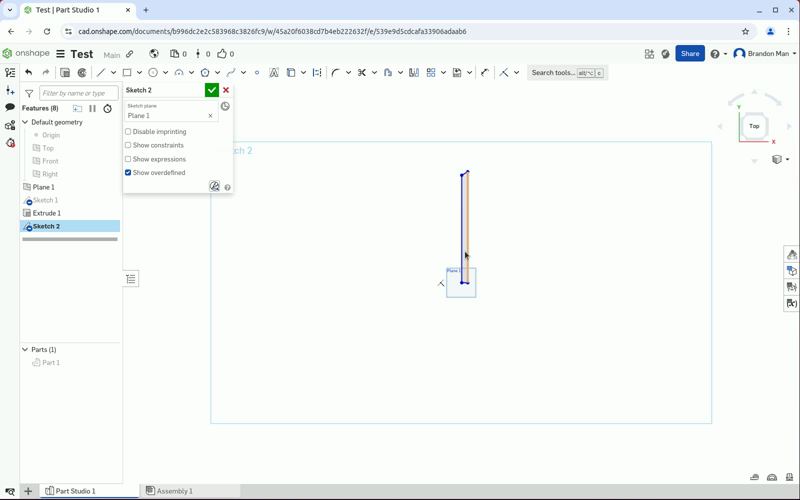
scroll(6)
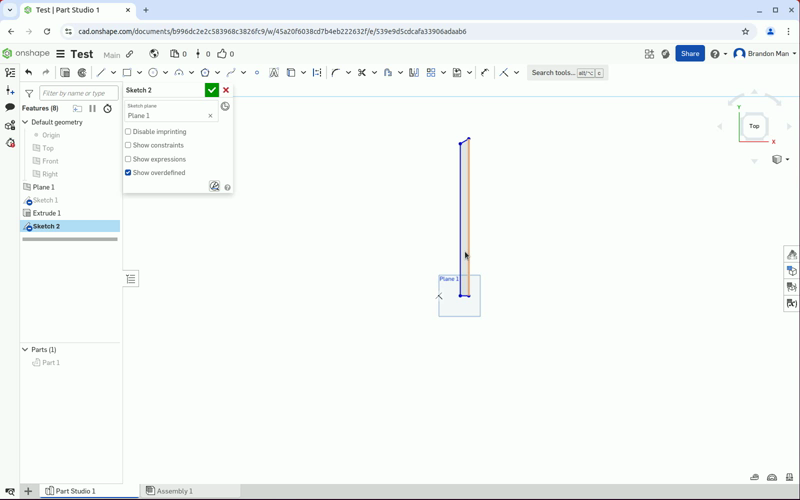
scroll(6)
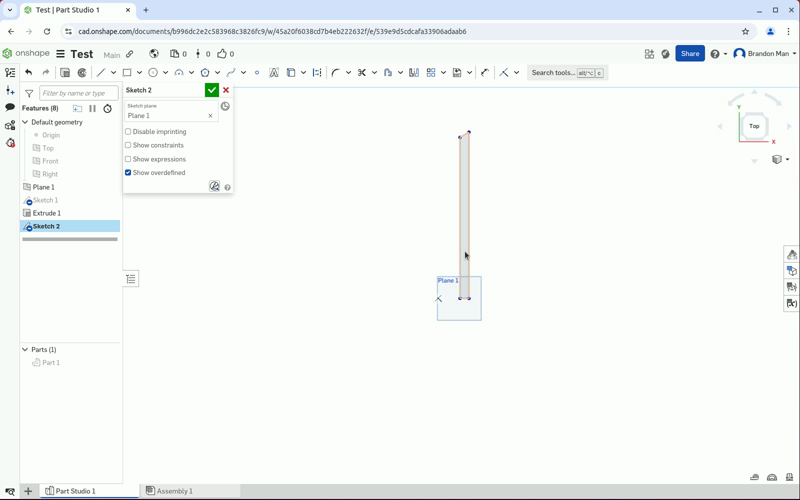
scroll(6)
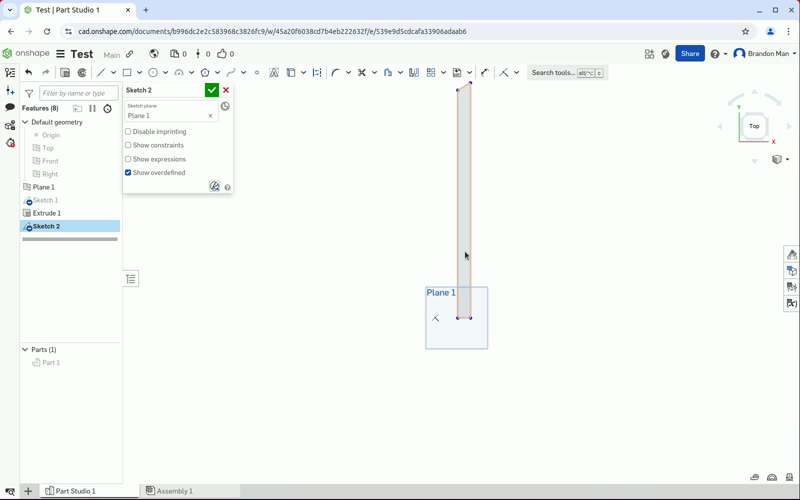
scroll(6)
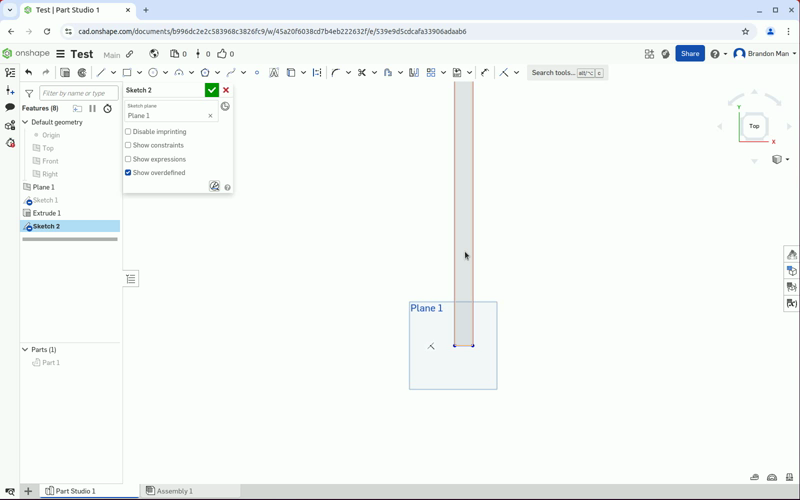
scroll(6)
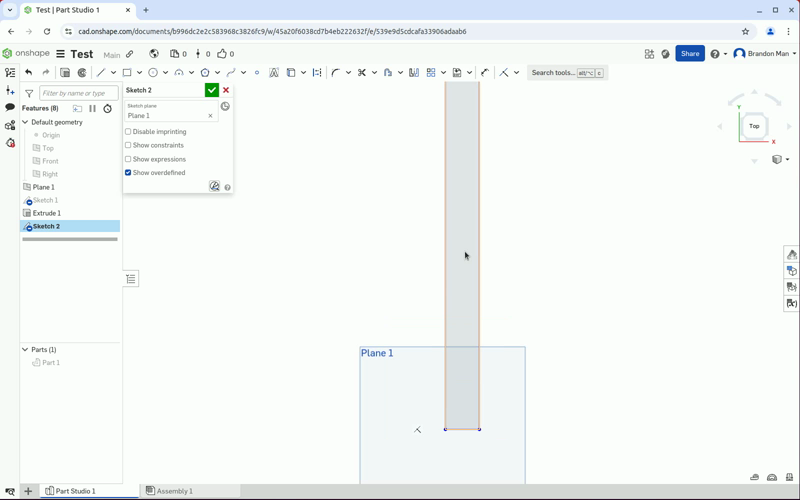
scroll(6)
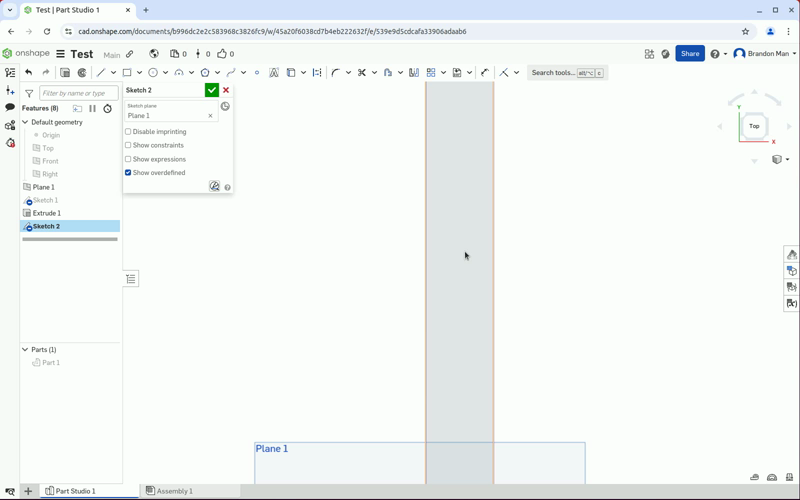
click(465, 251)
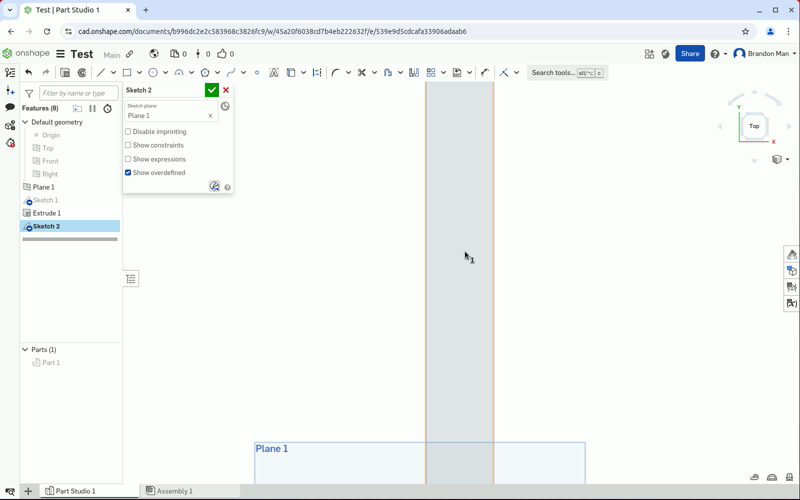
scroll(-6)
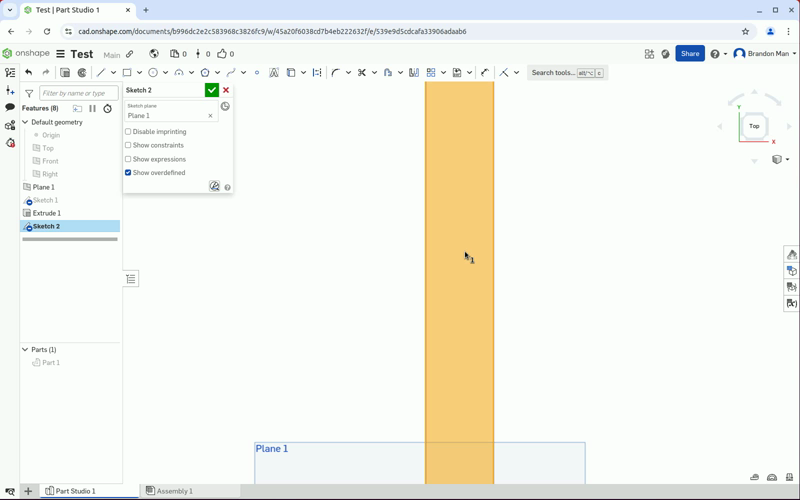
scroll(-6)
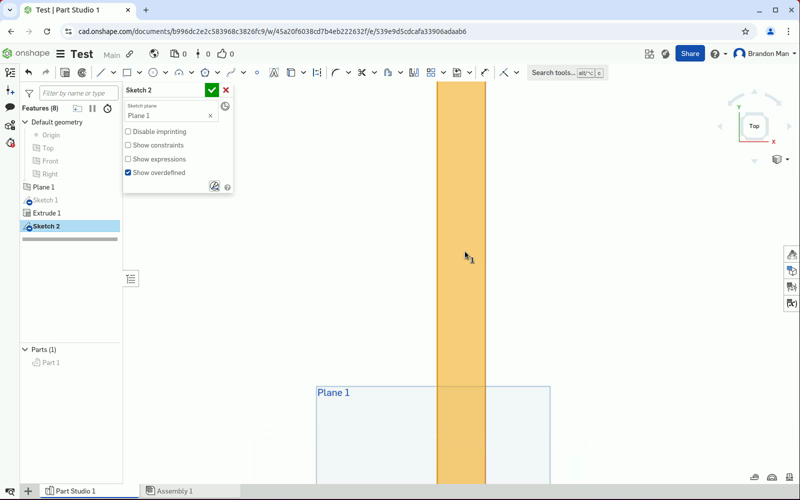
scroll(-6)
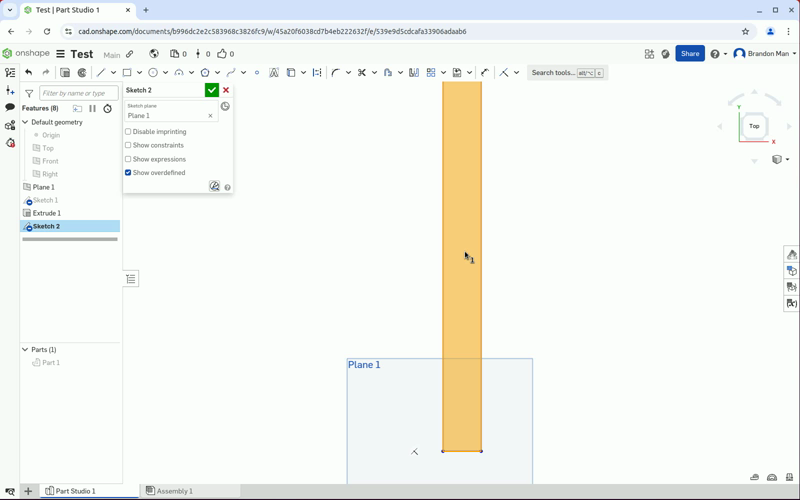
scroll(-6)
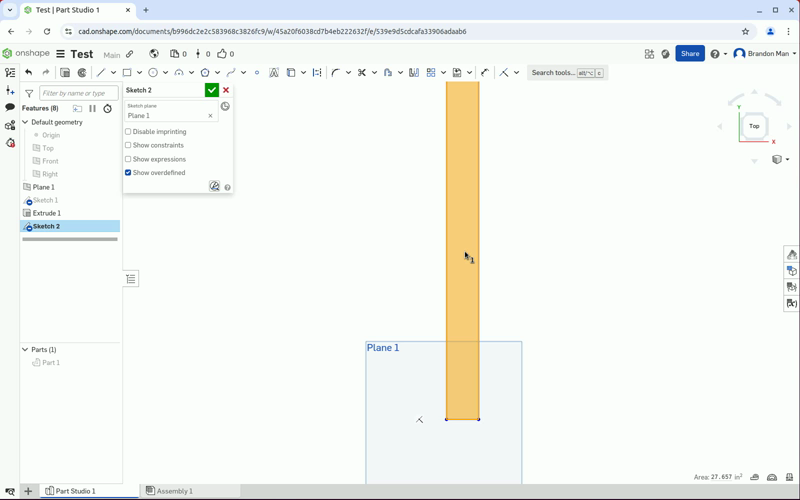
scroll(-6)
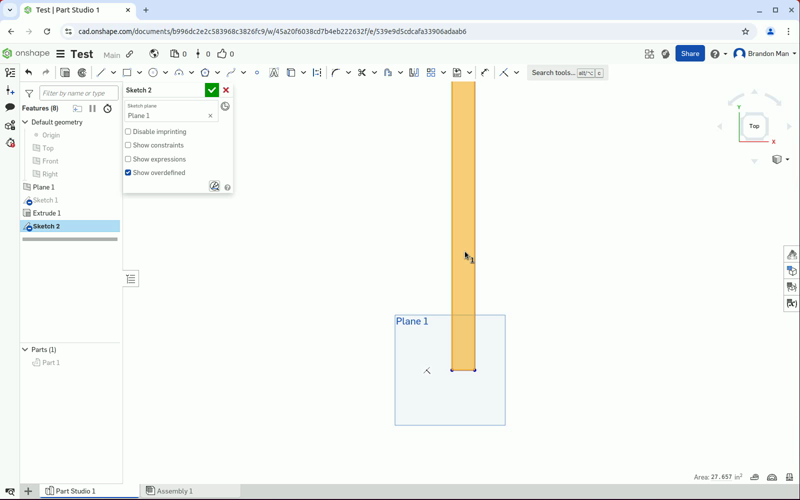
scroll(-6)
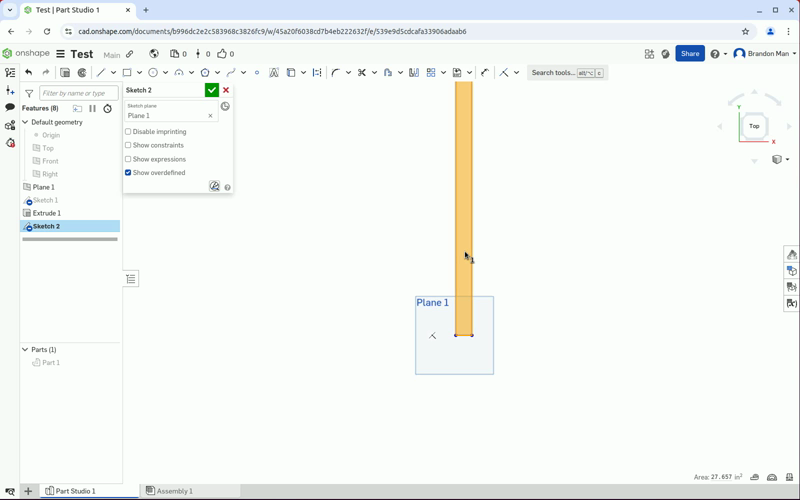
scroll(-6)
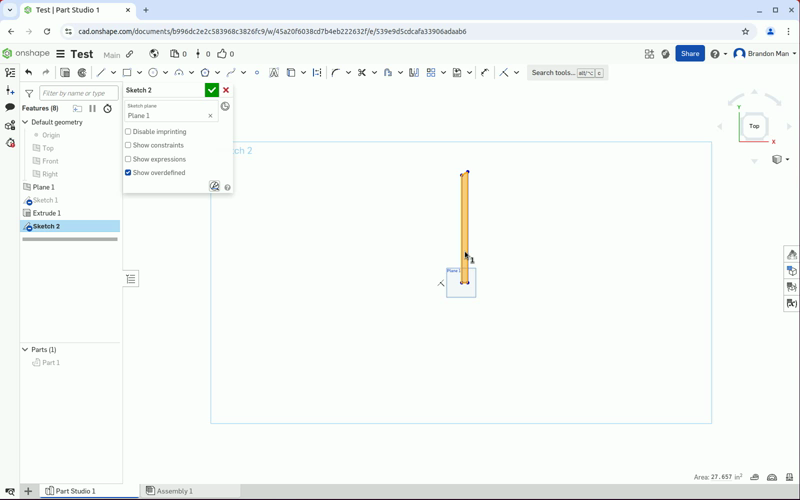
mouse_move(73, 352)
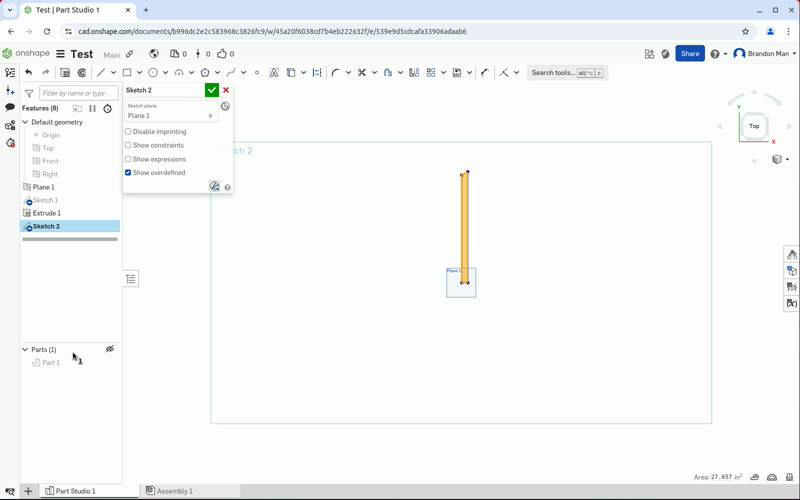
key(shift+y)
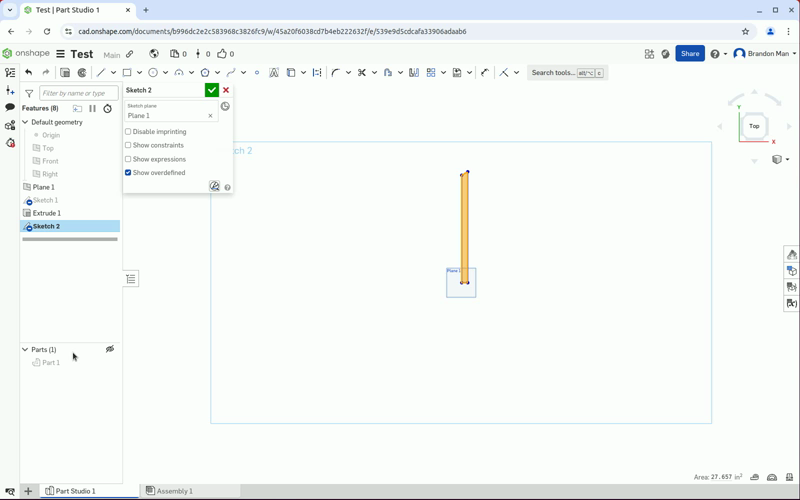
key(shift+e)
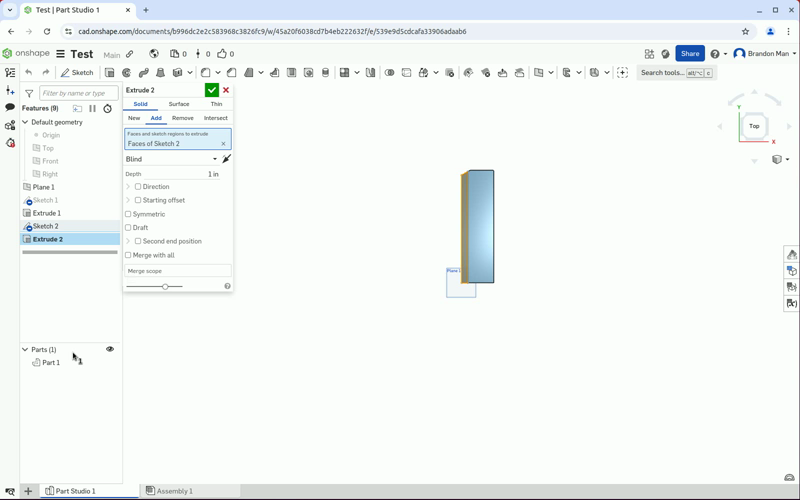
mouse_move(143, 106)
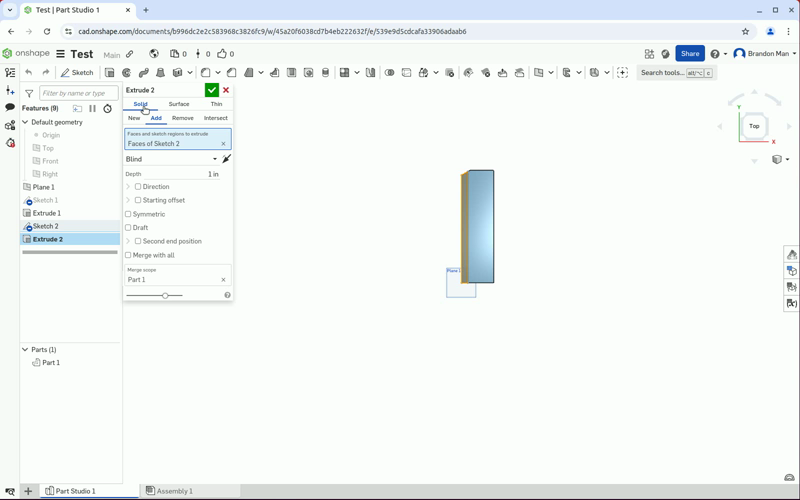
click(143, 106)
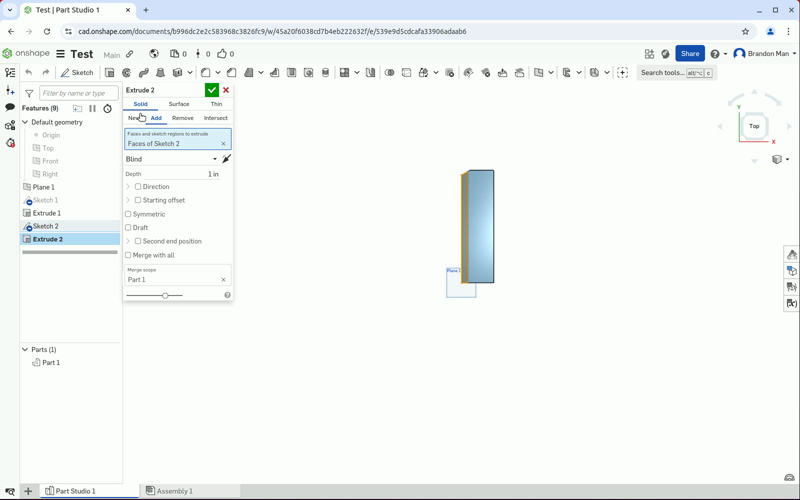
mouse_move(137, 120)
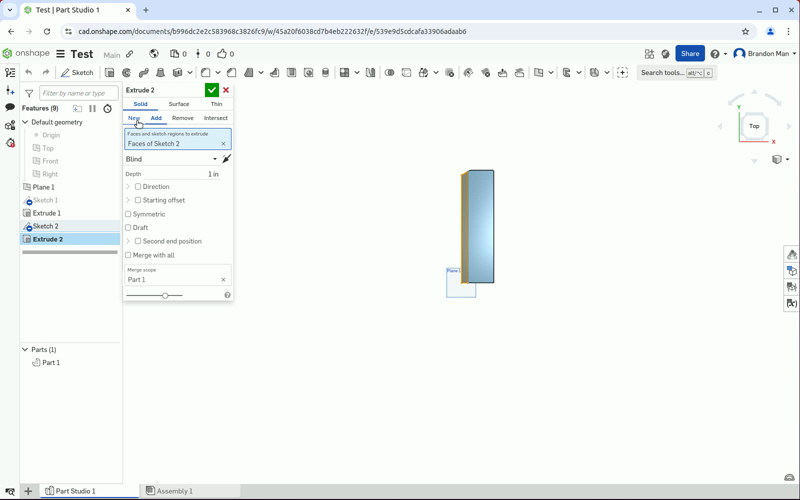
click(137, 120)
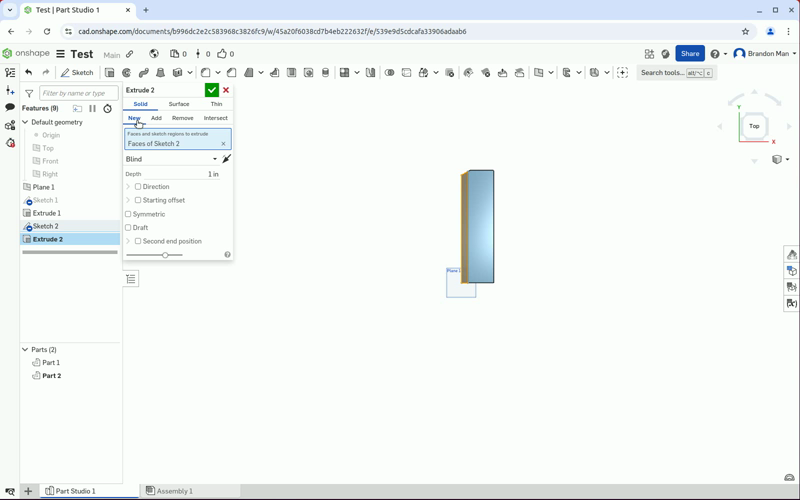
key(tab, 4)
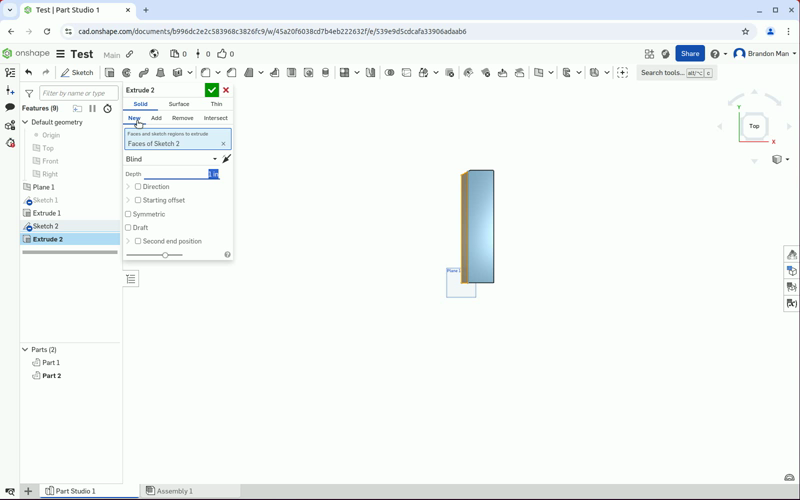
text(0.963)
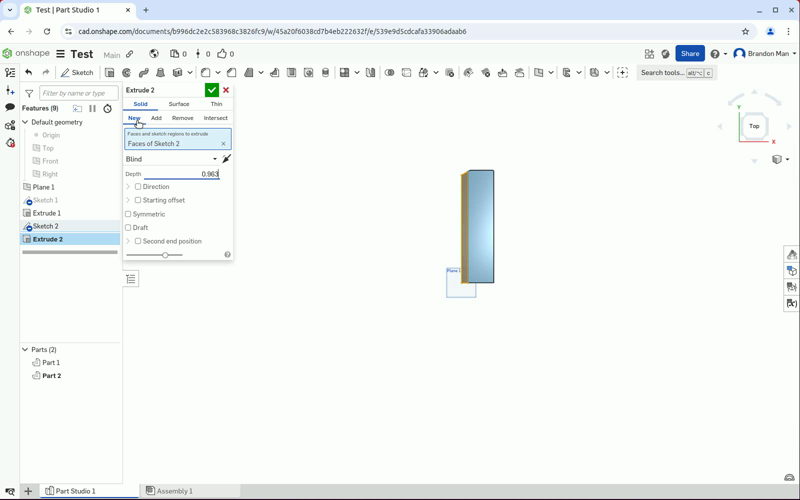
key(enter)
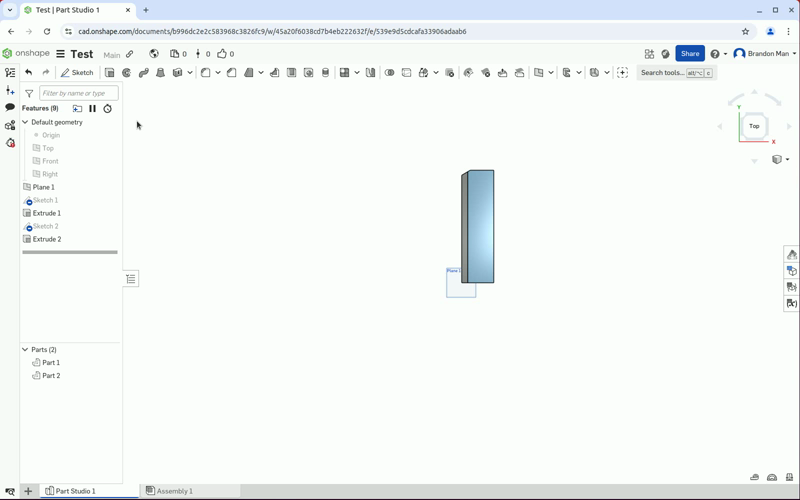
key(shift+h)
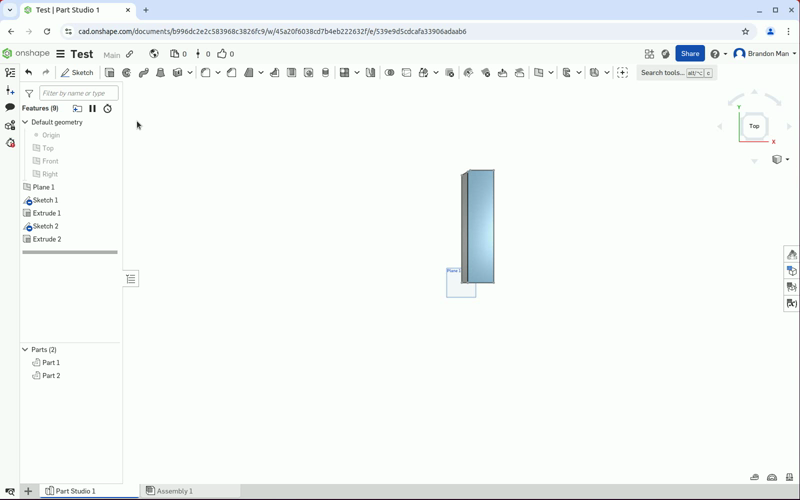
key(shift+h)
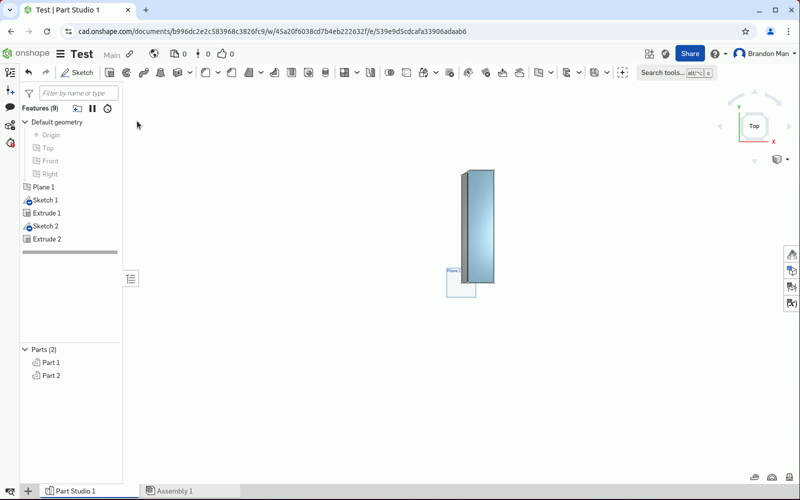
key(shift+7)
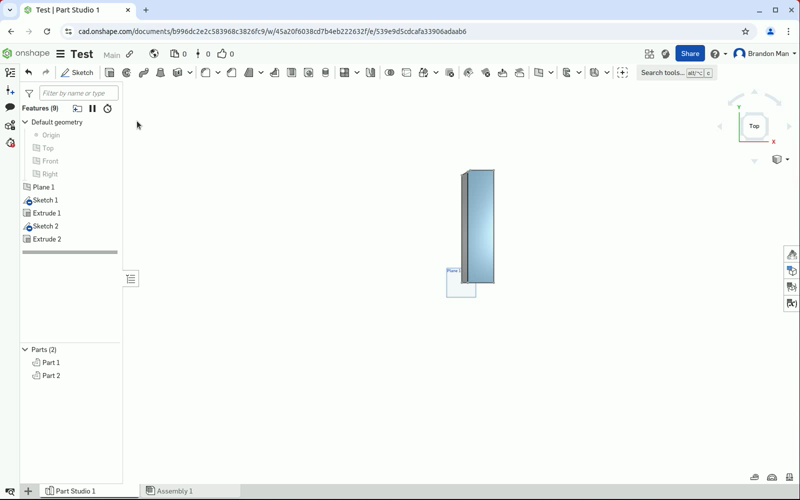
key(up, 3)
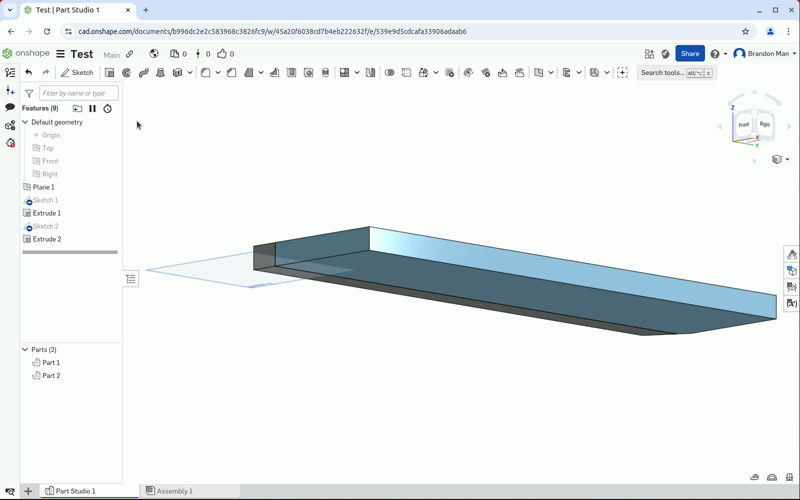
key(left, 3)
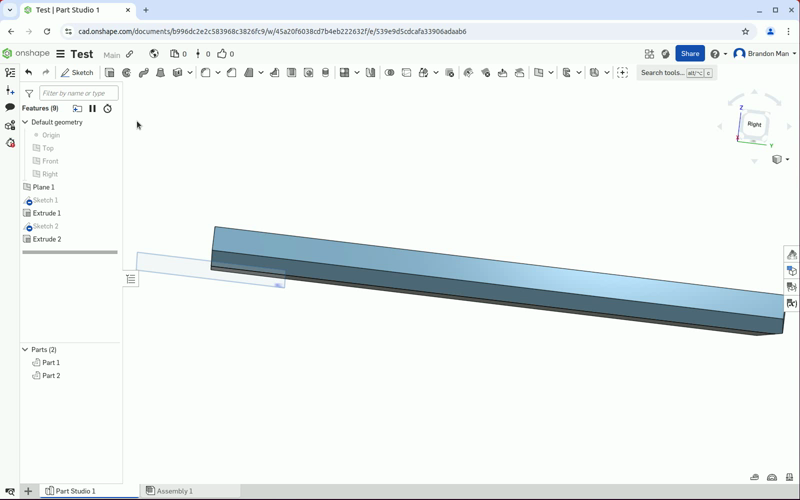
key(right, 3)
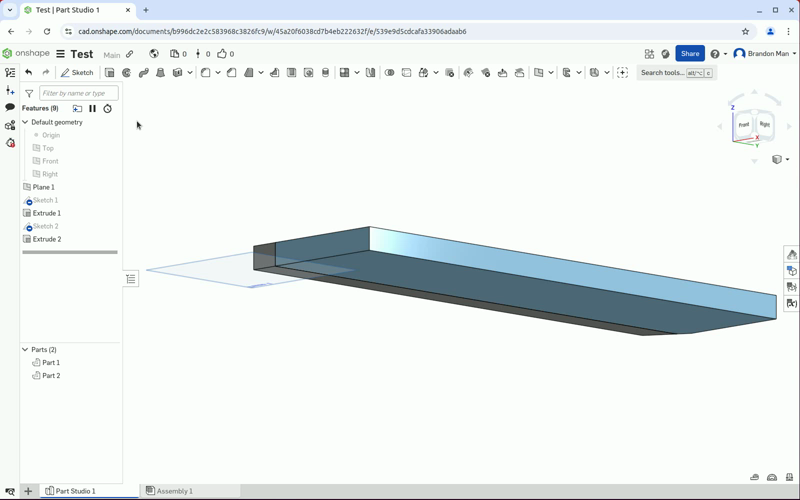
key(down, 3)
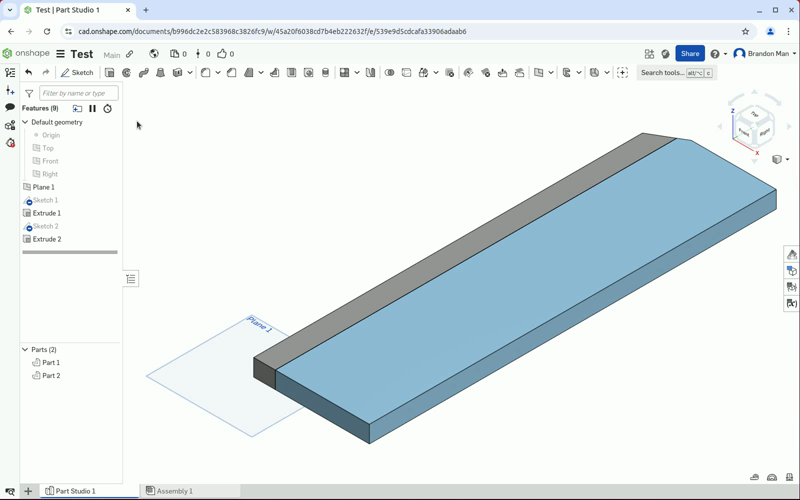
mouse_move(73, 189)
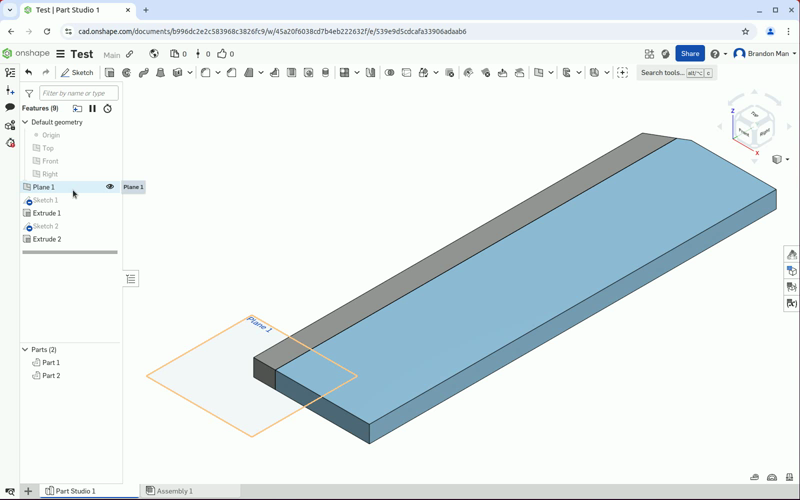
click(73, 189)